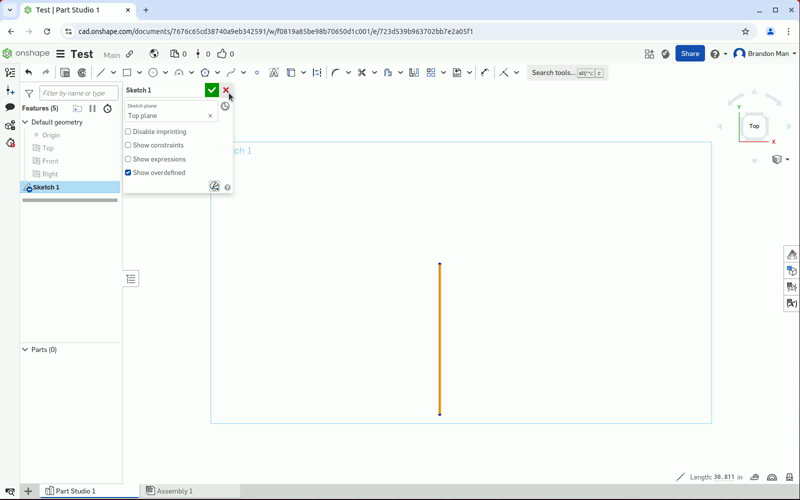
key(shift+h)
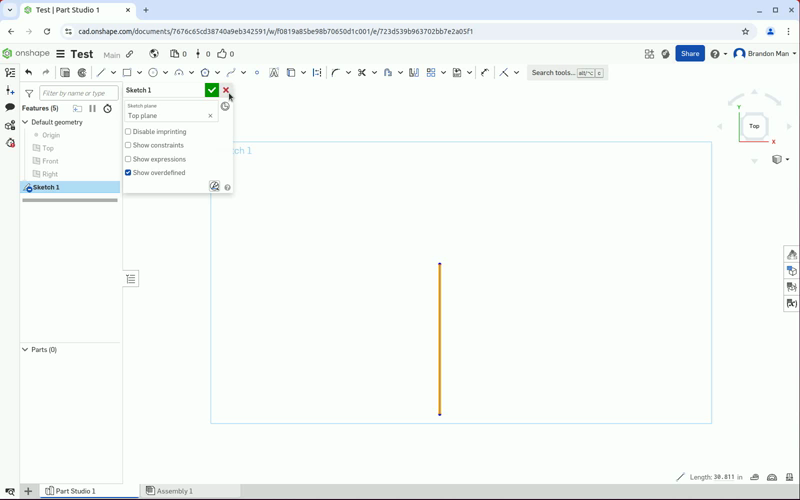
key(shift+s)
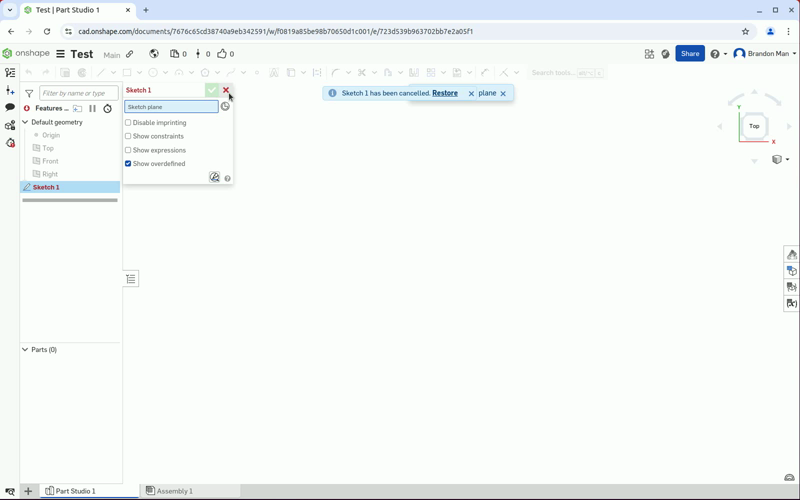
mouse_move(73, 150)
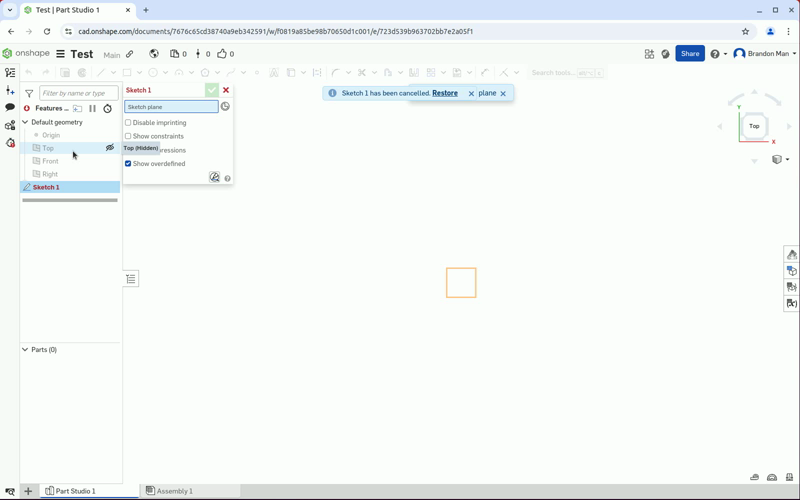
click(73, 150)
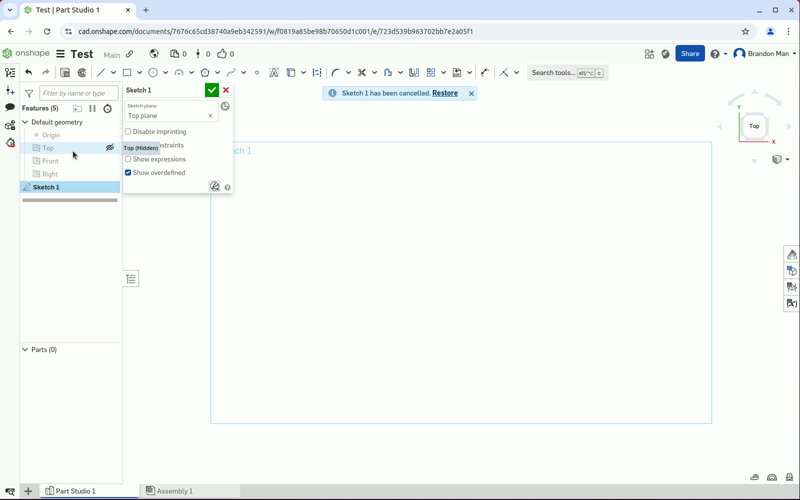
mouse_move(73, 352)
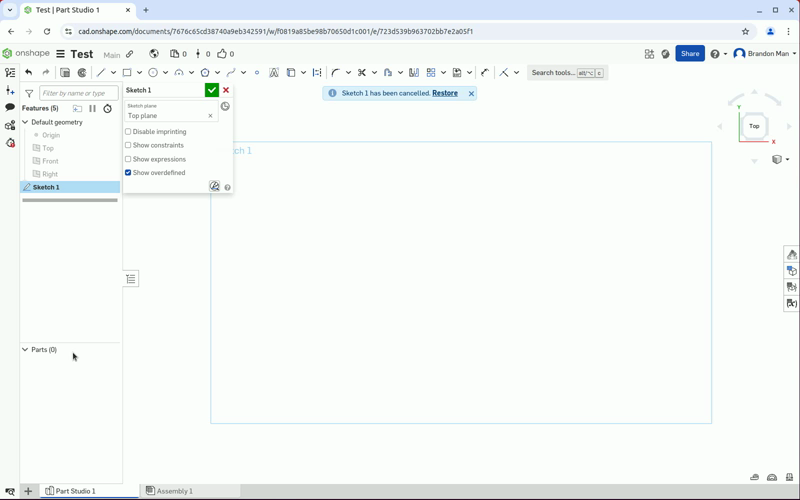
key(y)
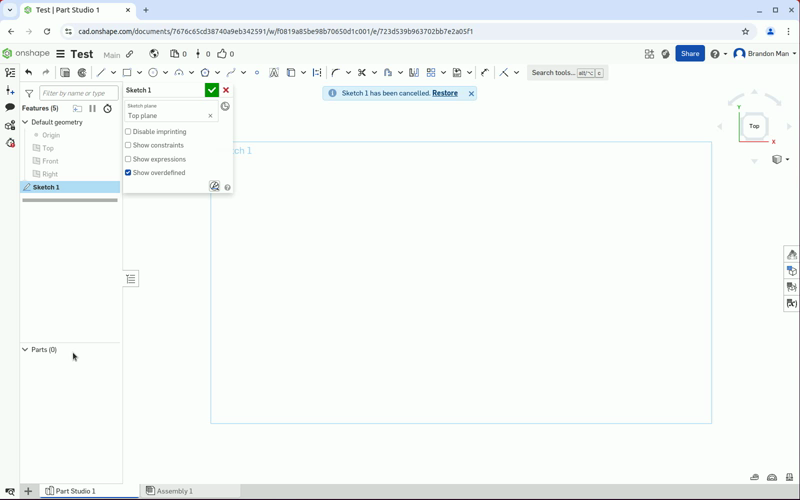
key(l)
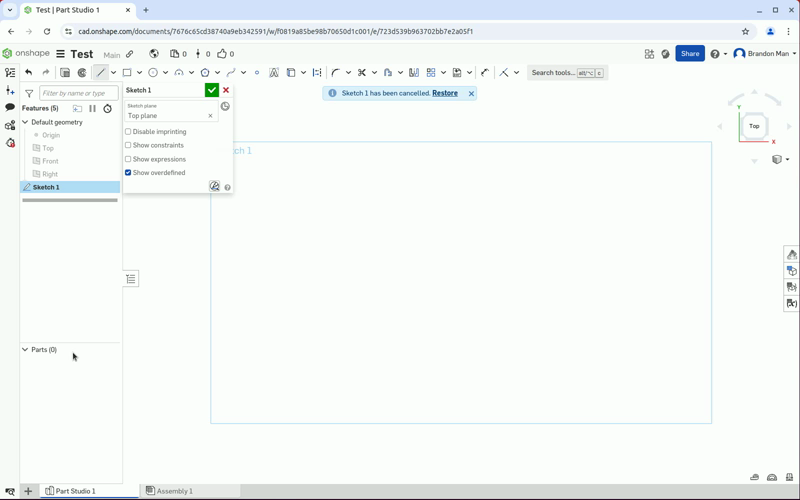
key_down(shift)
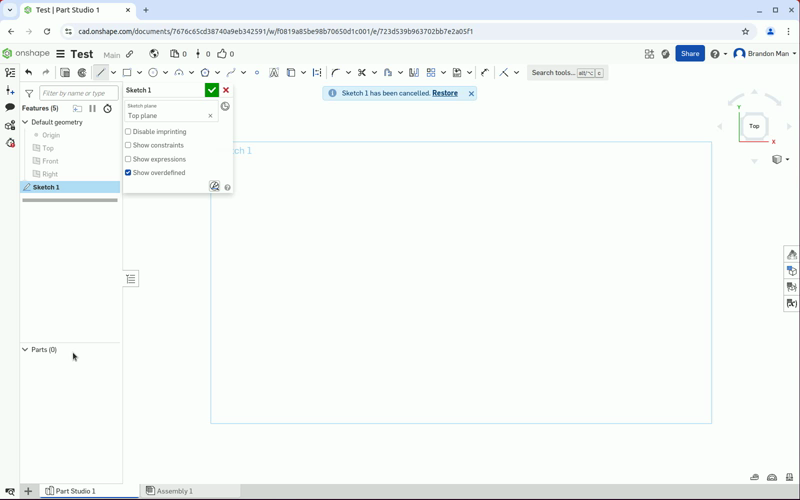
mouse_move(411, 282)
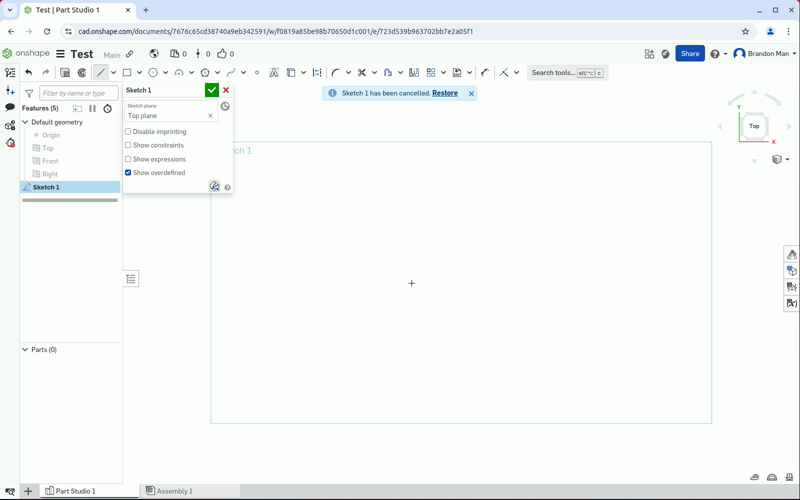
click(411, 282)
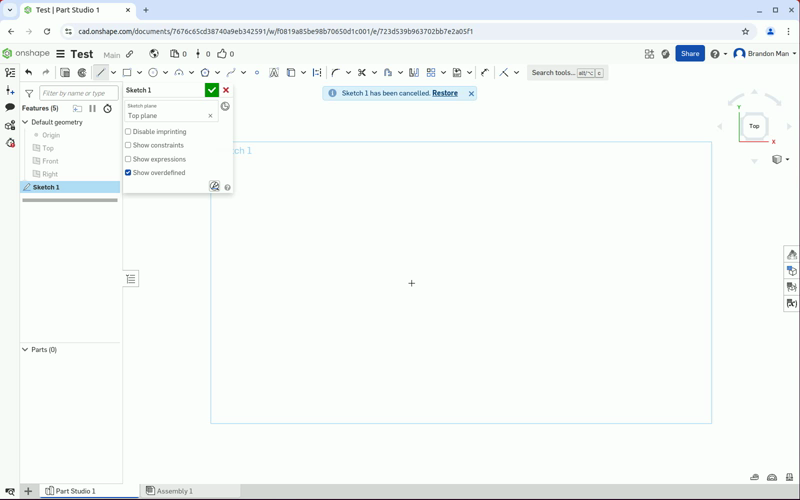
key_up(shift)
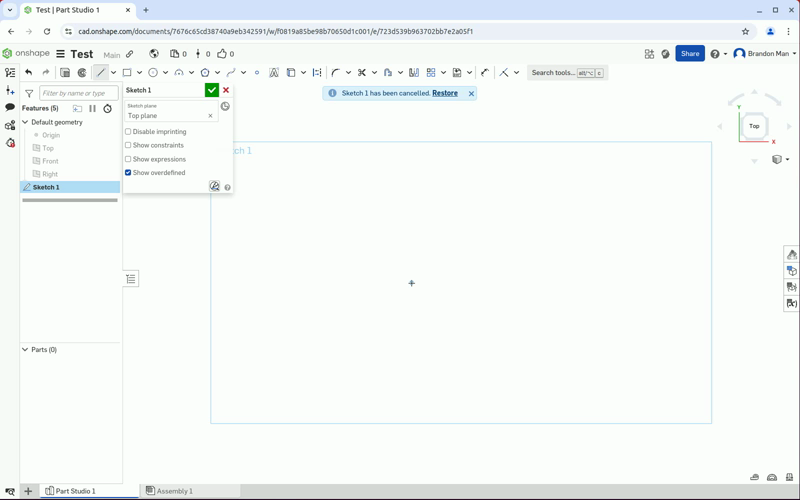
key_down(shift)
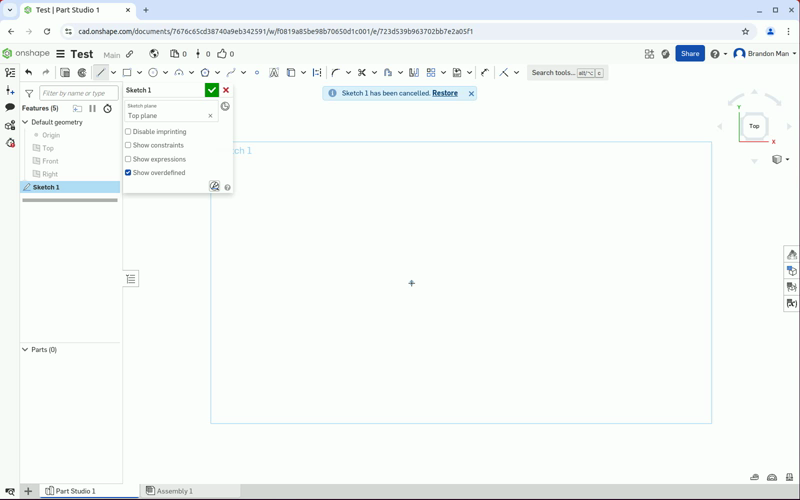
mouse_move(441, 282)
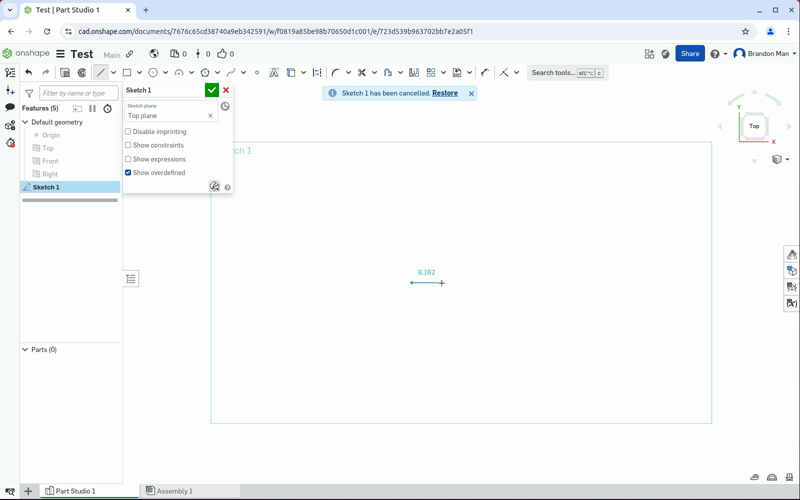
mouse_move(436, 324)
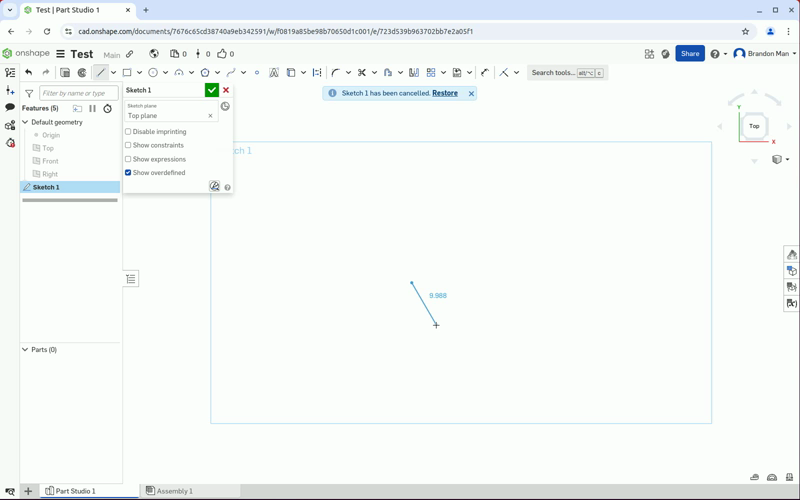
click(436, 324)
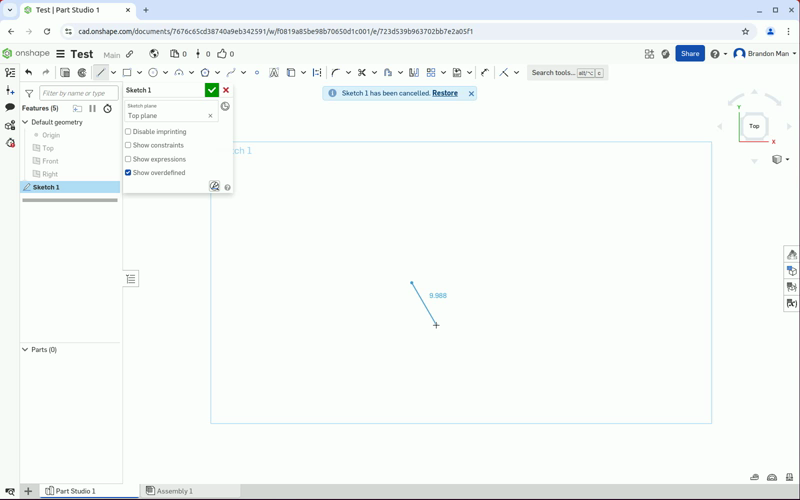
key_up(shift)
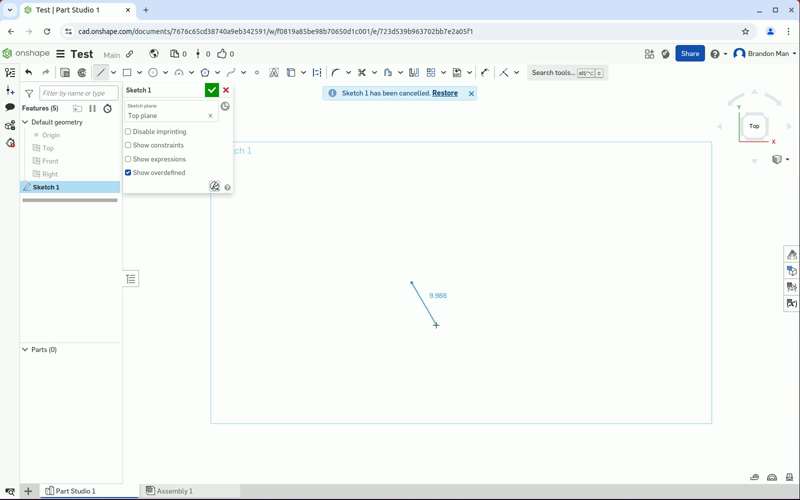
key_down(shift)
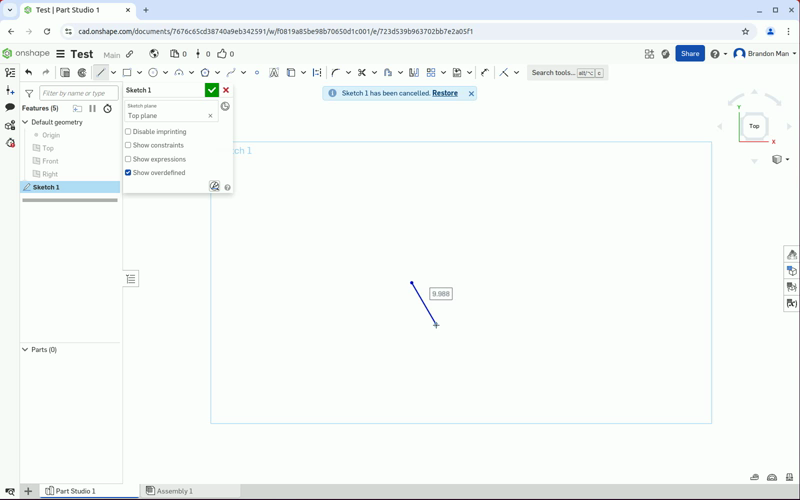
mouse_move(466, 324)
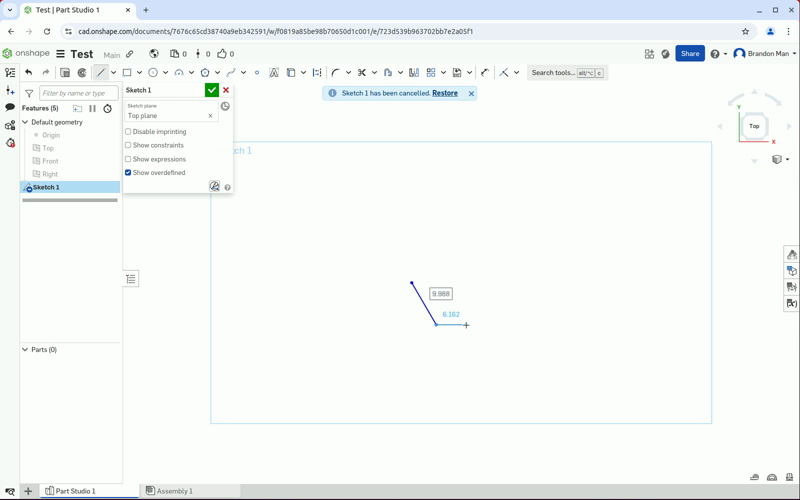
mouse_move(484, 324)
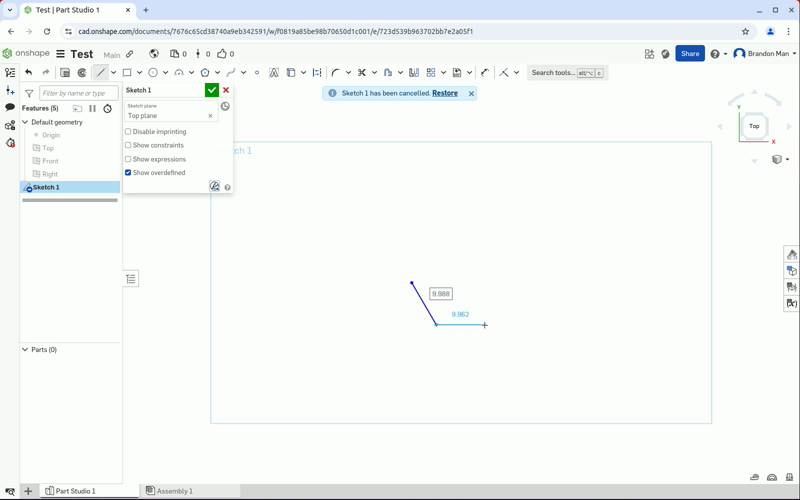
click(484, 324)
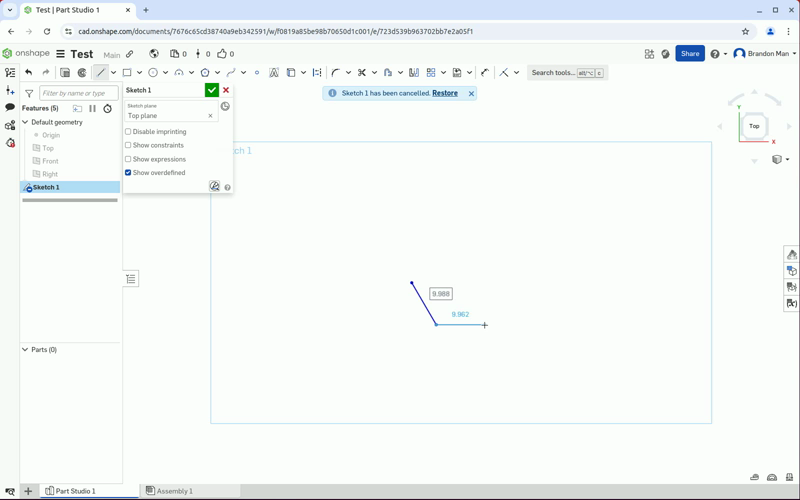
key_up(shift)
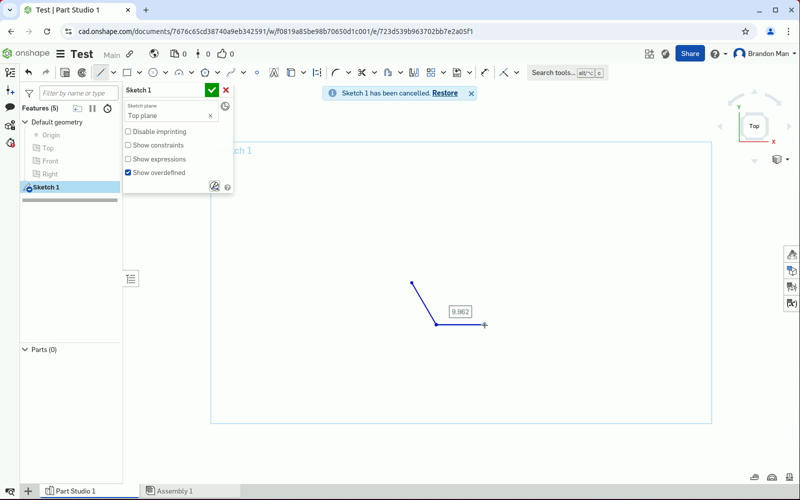
key_down(shift)
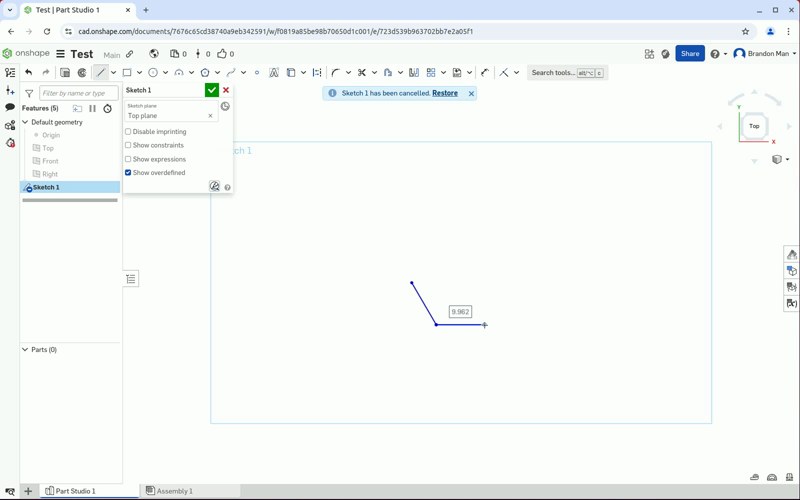
mouse_move(514, 324)
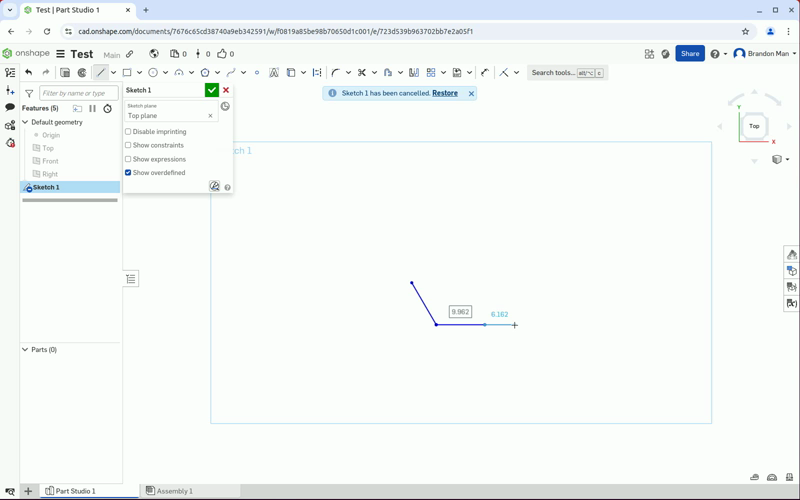
mouse_move(509, 282)
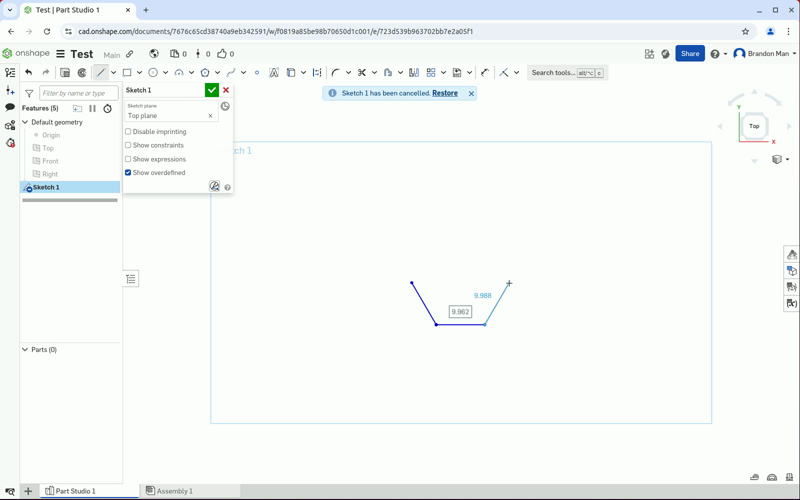
click(509, 282)
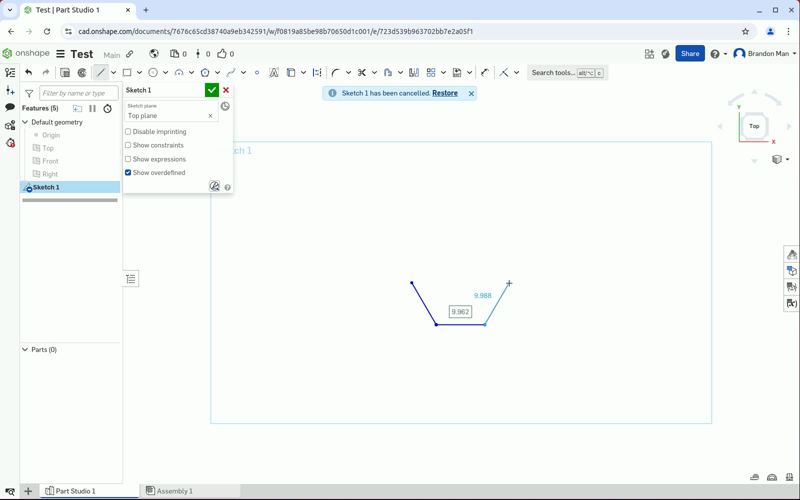
key_up(shift)
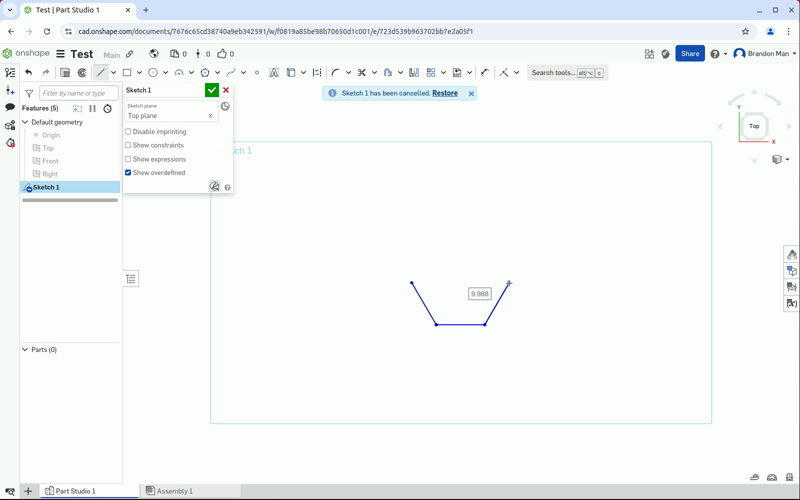
key_down(shift)
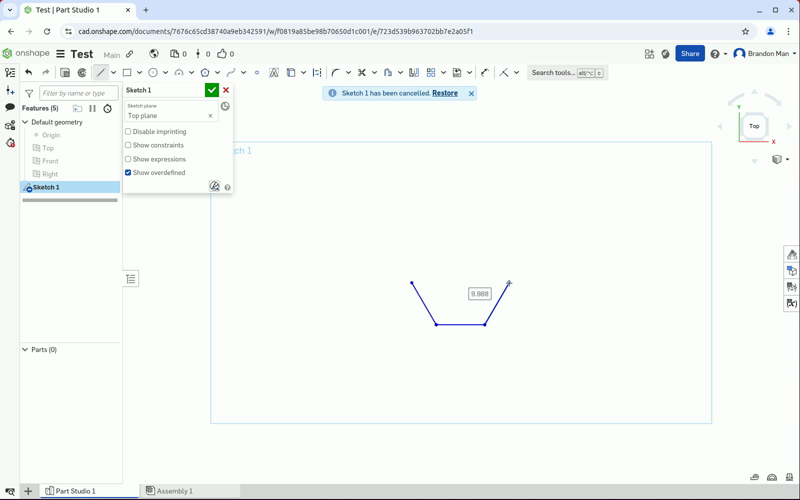
mouse_move(539, 282)
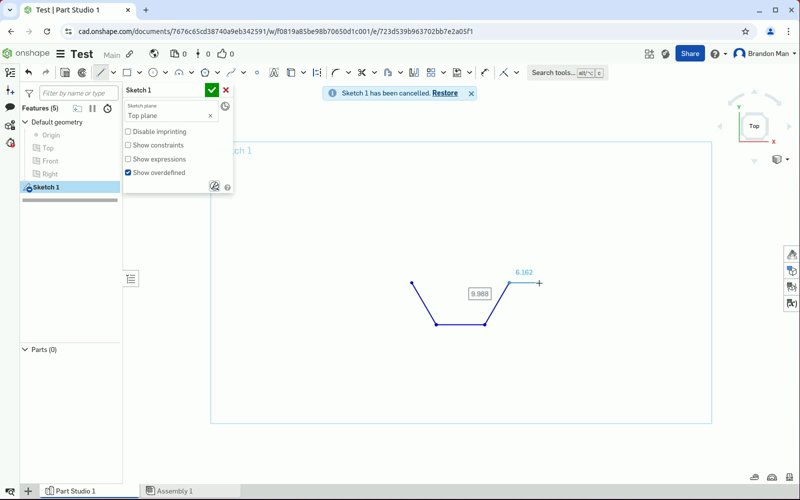
mouse_move(484, 240)
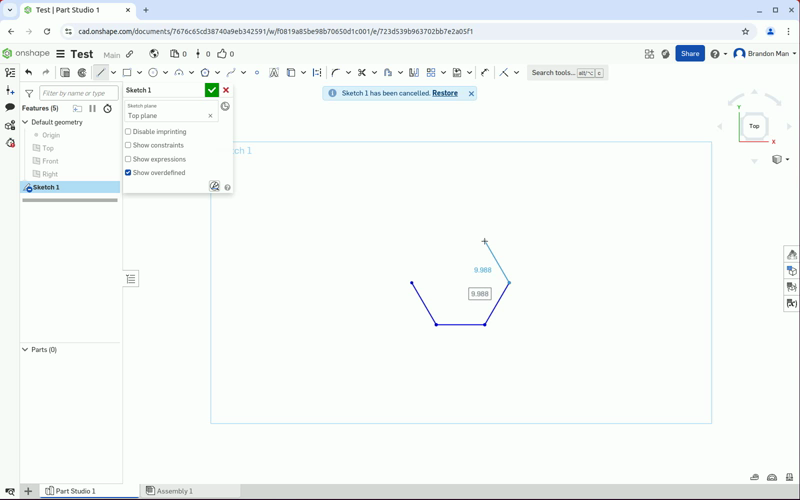
click(484, 240)
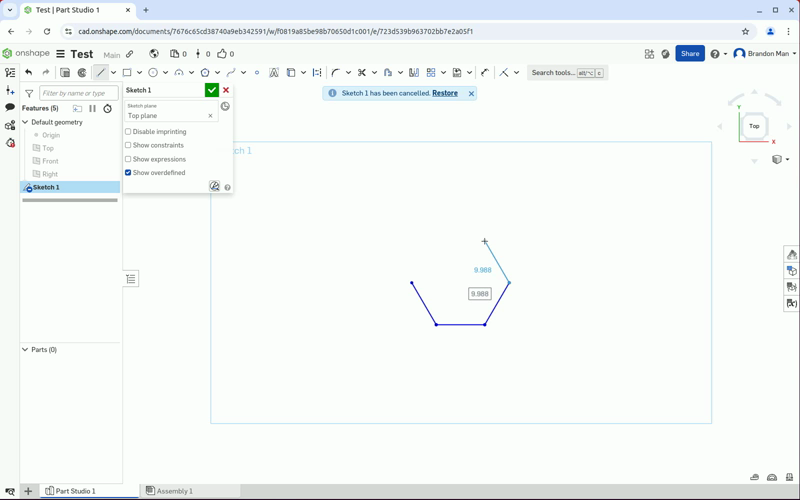
key_up(shift)
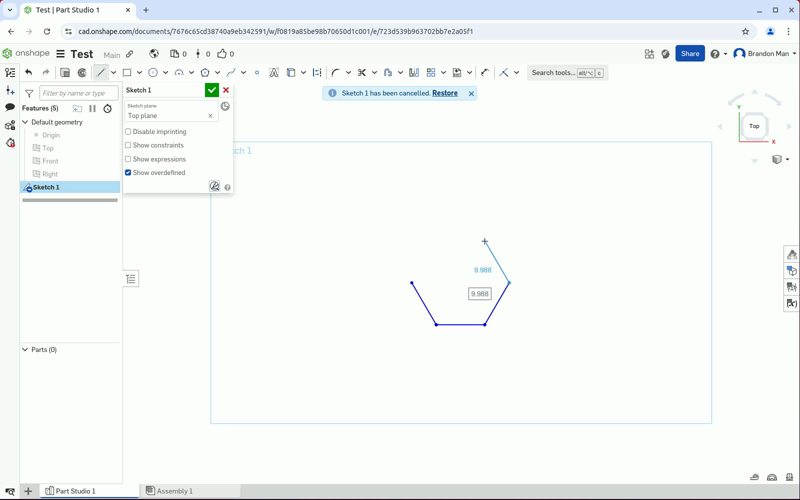
key_down(shift)
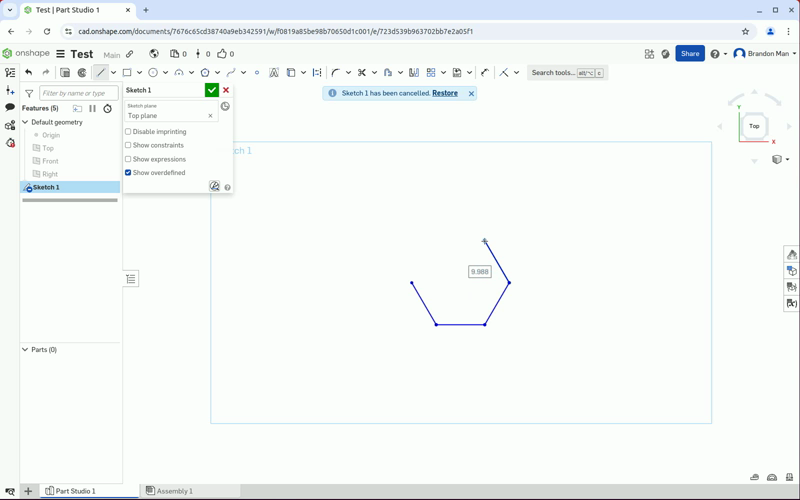
mouse_move(514, 240)
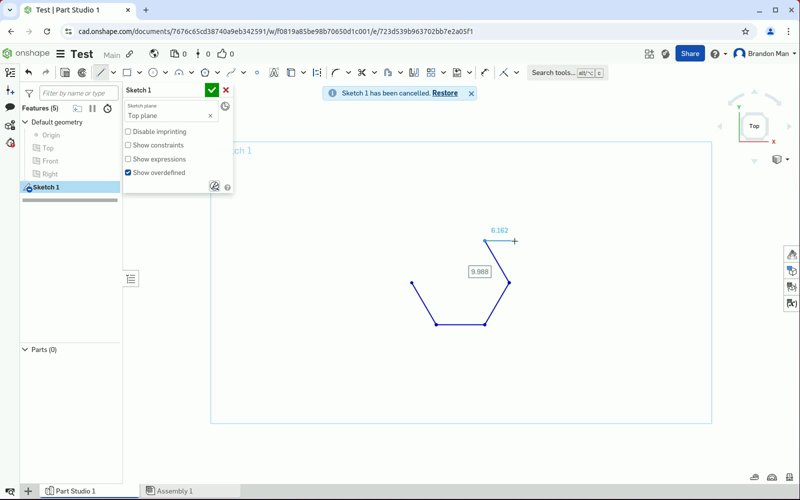
mouse_move(436, 240)
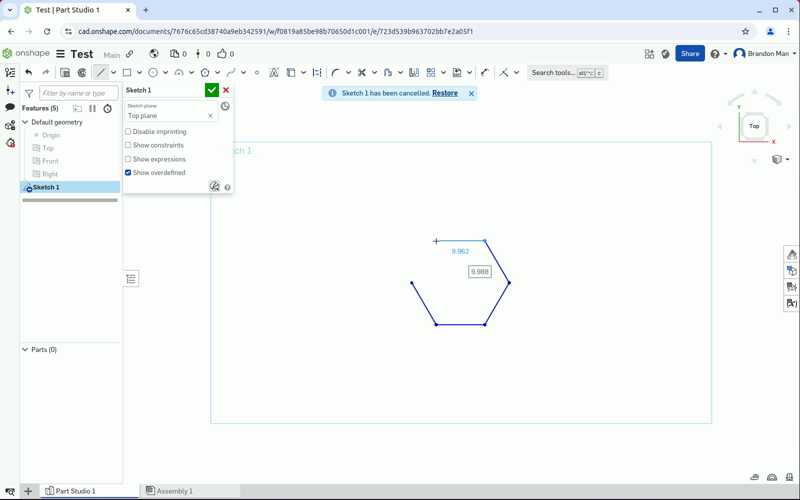
click(436, 240)
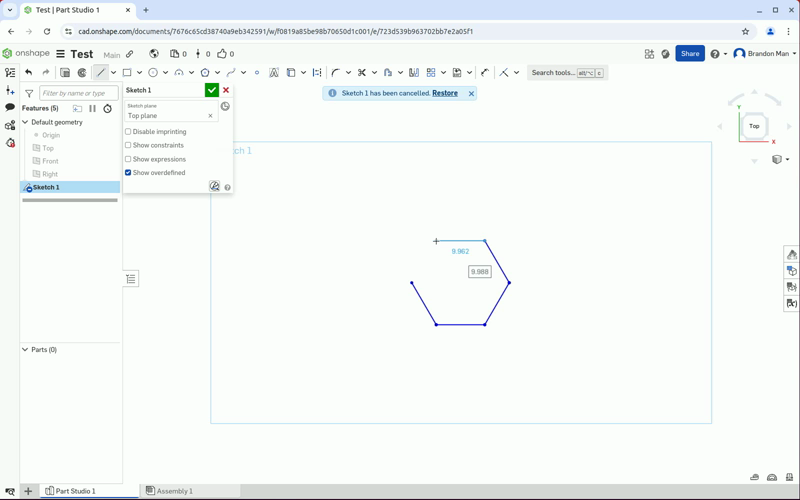
key_up(shift)
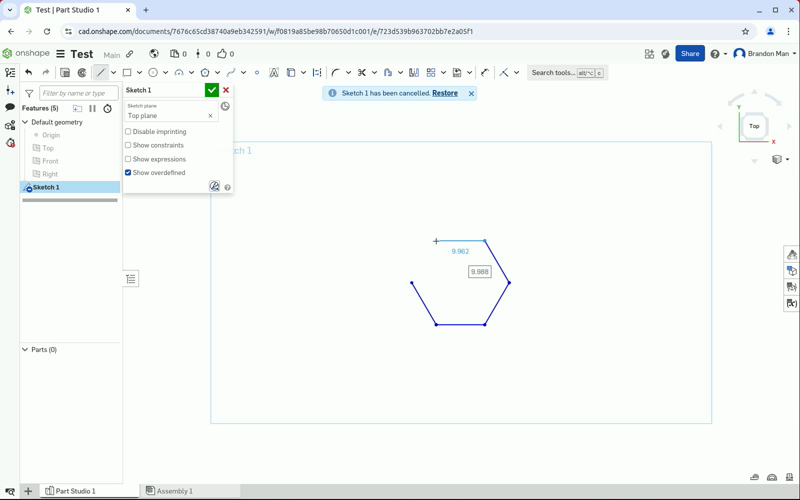
mouse_move(466, 240)
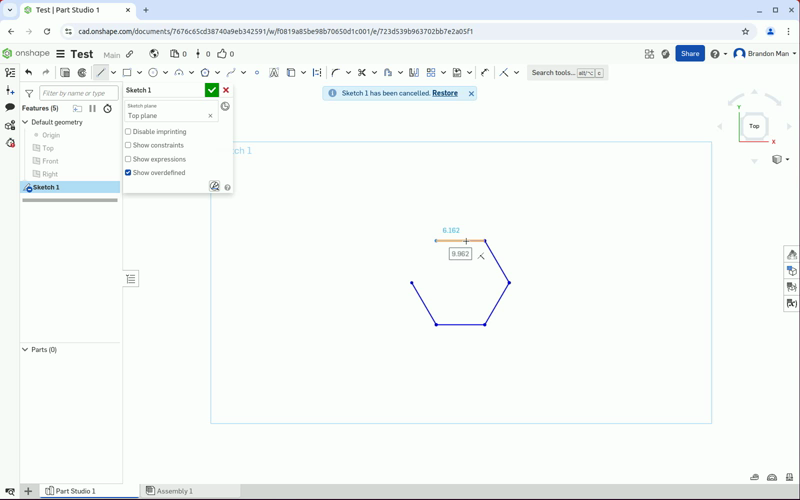
key_down(shift)
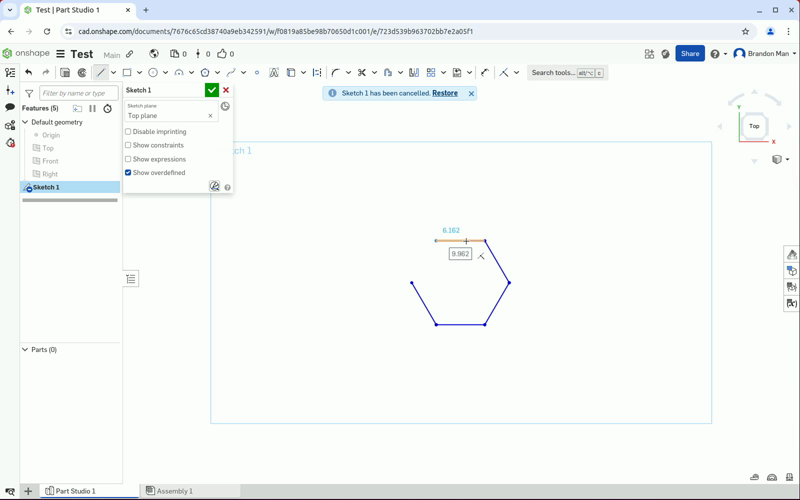
mouse_move(411, 282)
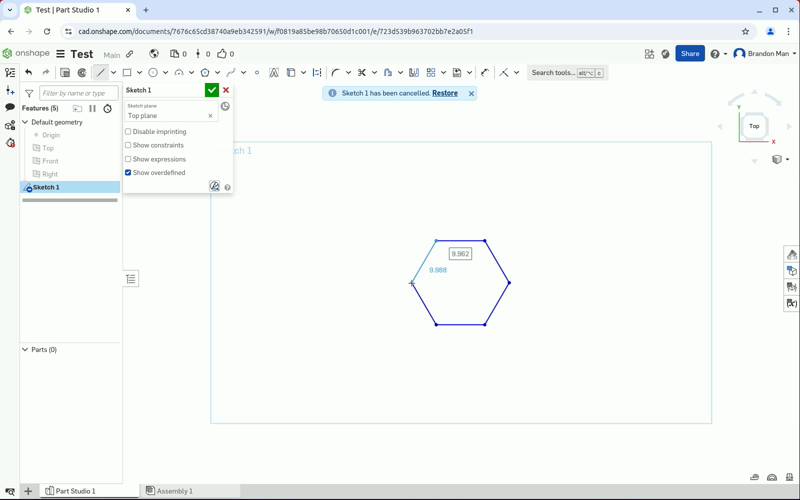
key_up(shift)
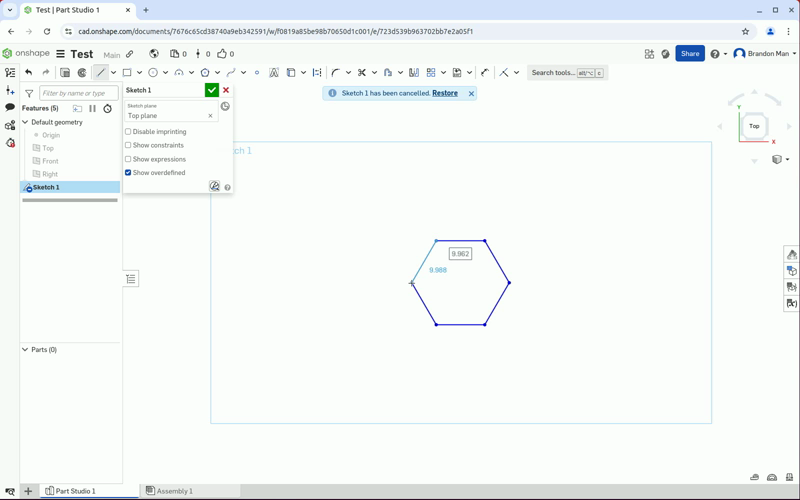
click(411, 282)
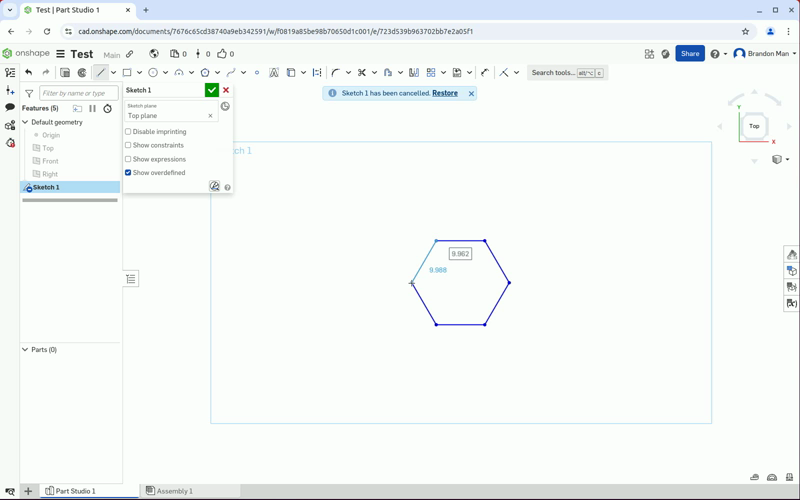
key(esc)
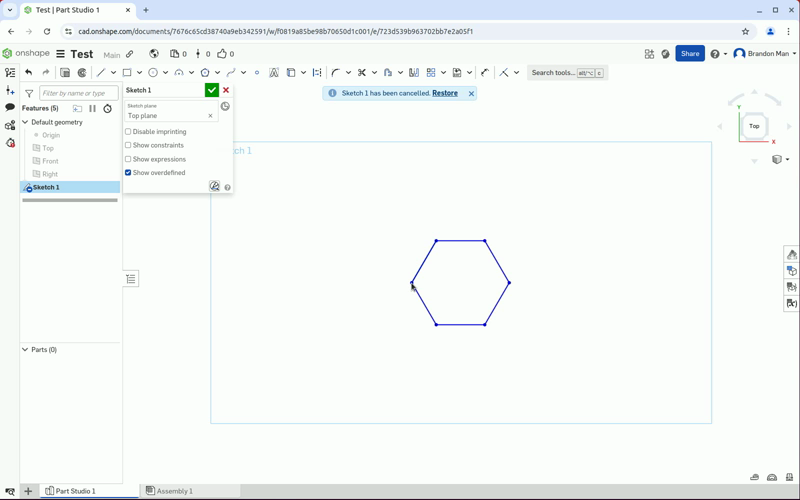
mouse_move(478, 301)
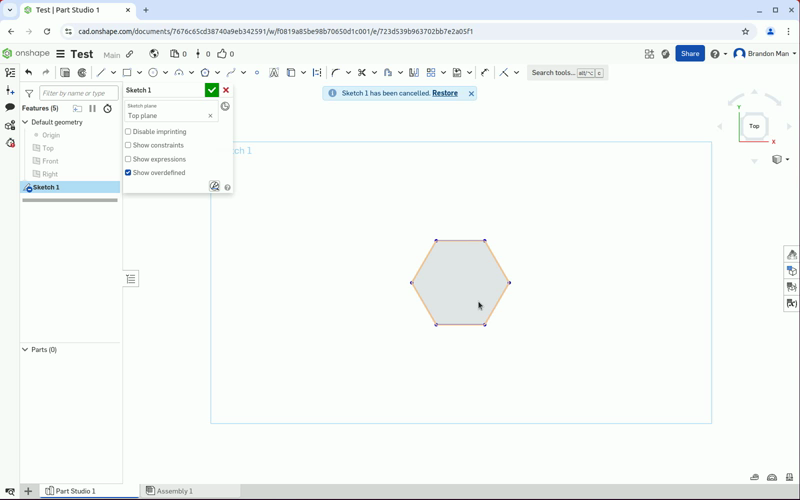
click(478, 301)
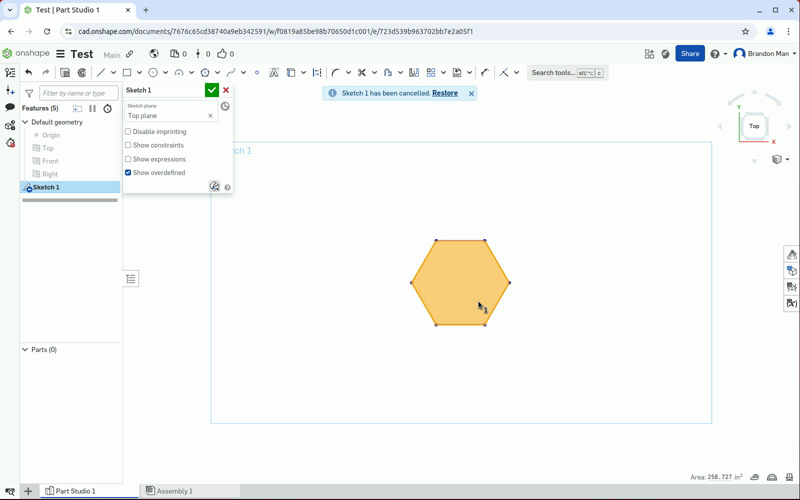
mouse_move(73, 352)
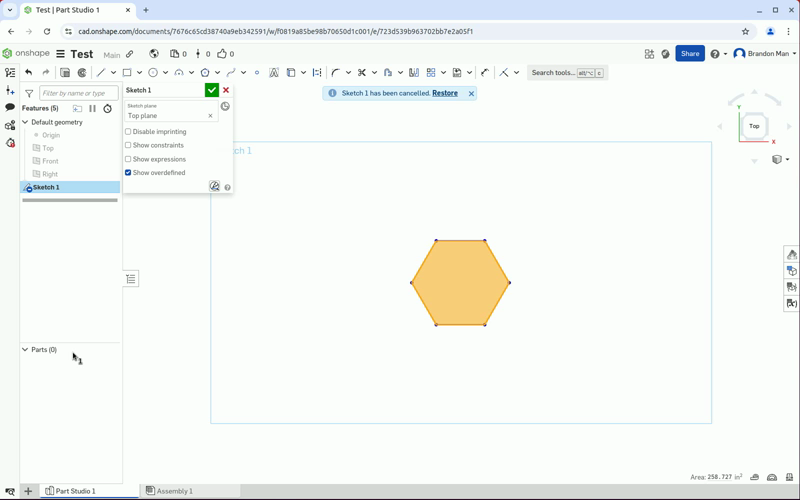
key(shift+y)
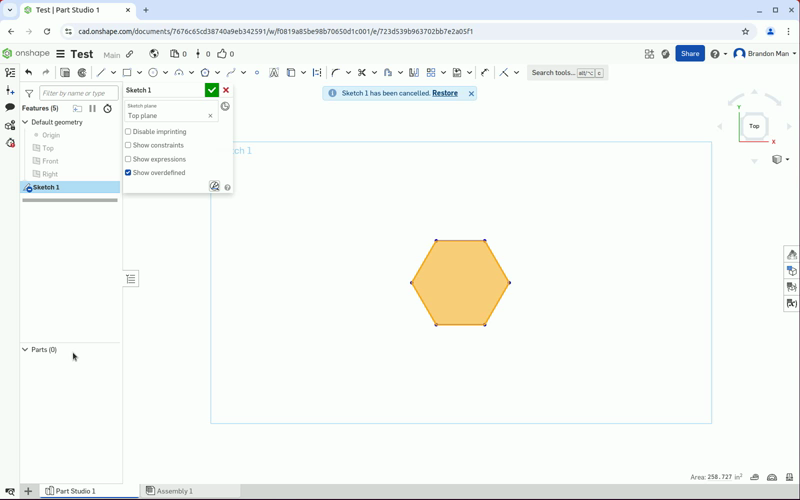
key(shift+e)
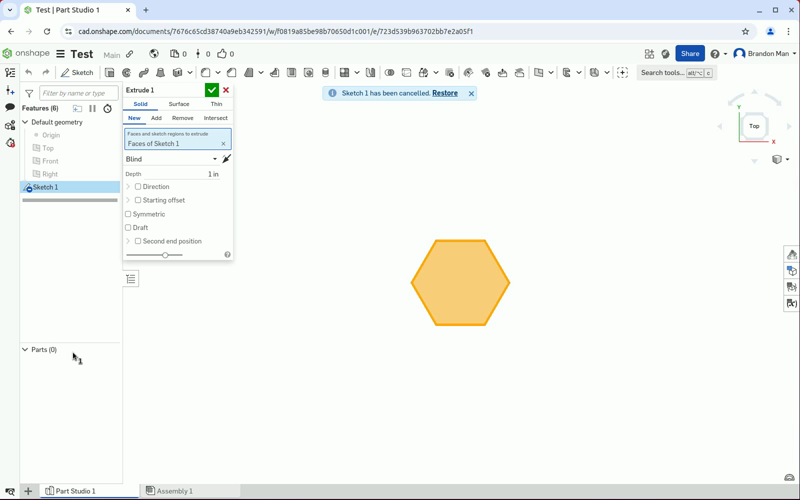
mouse_move(143, 106)
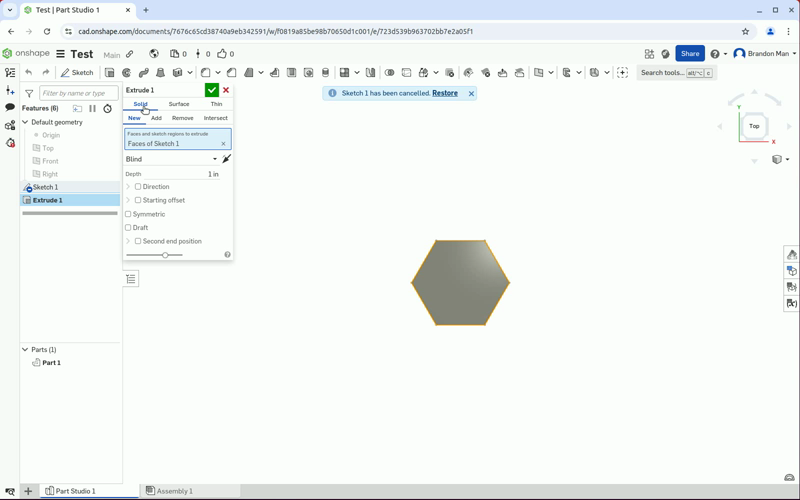
click(143, 106)
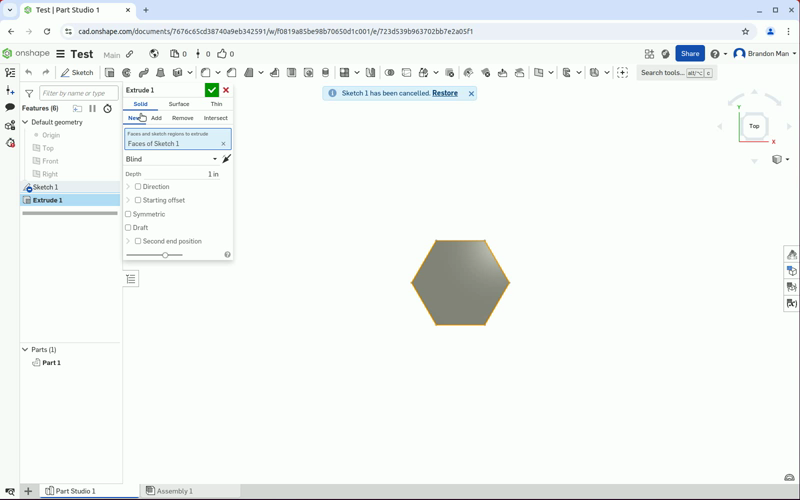
mouse_move(137, 120)
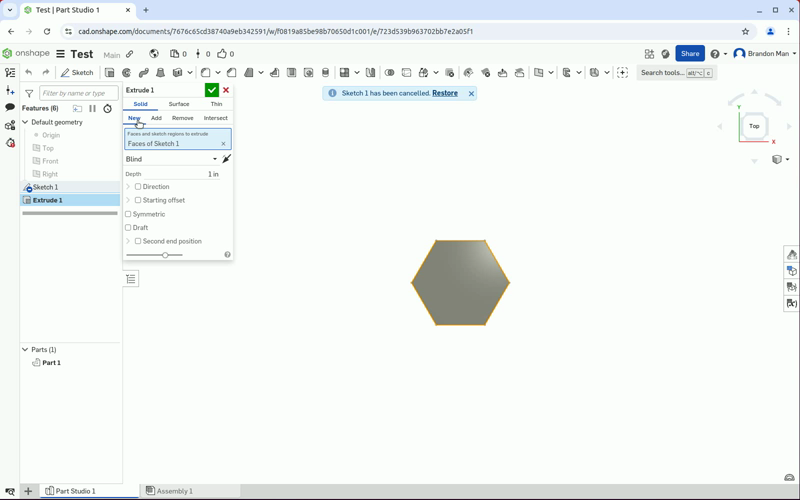
click(137, 120)
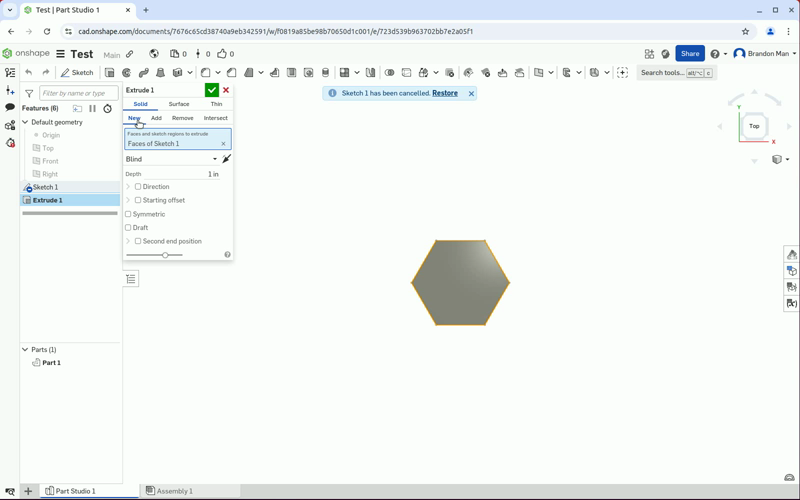
key(tab, 4)
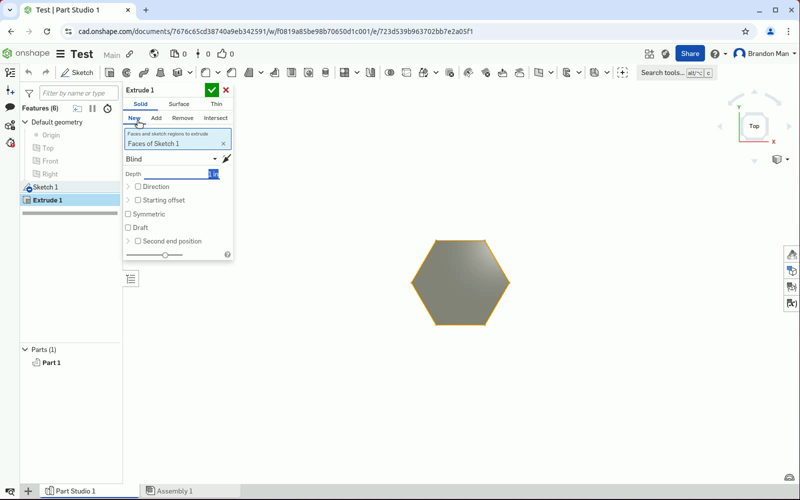
text(10.11)
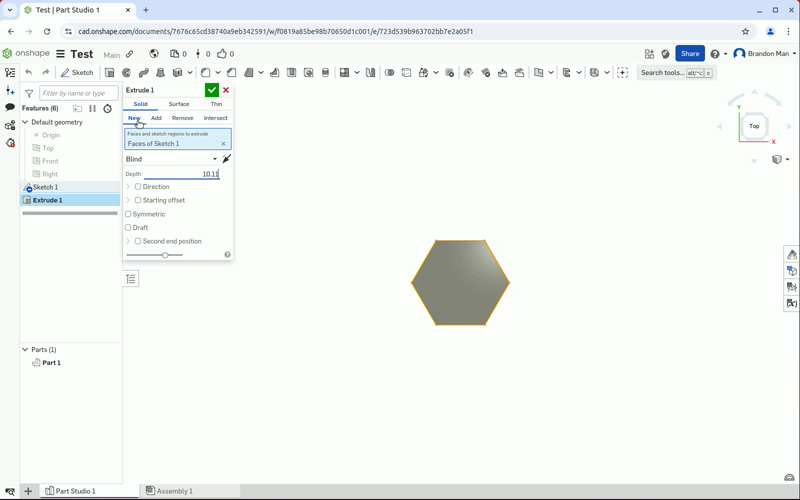
key(enter)
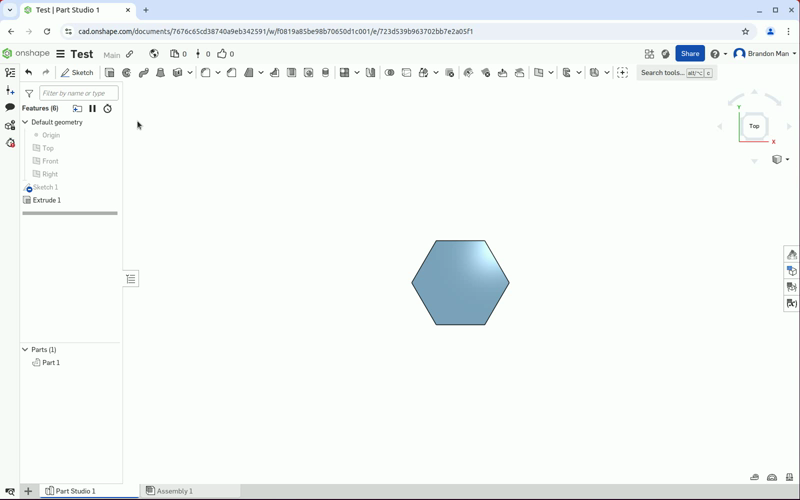
key(shift+h)
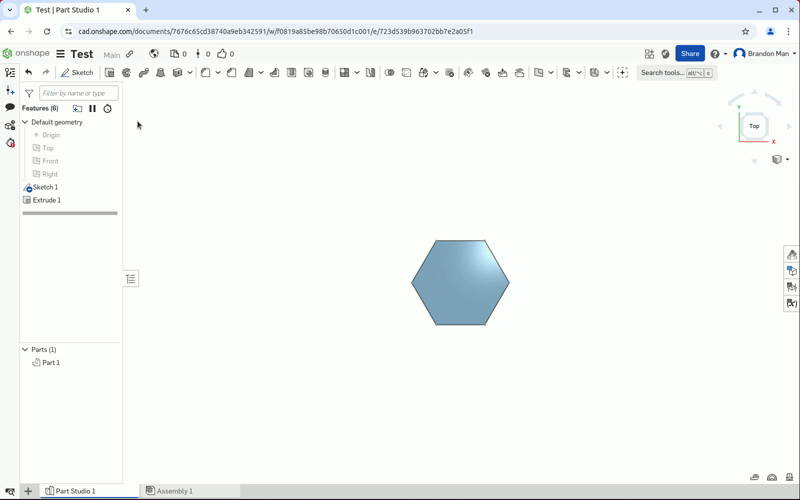
key(shift+h)
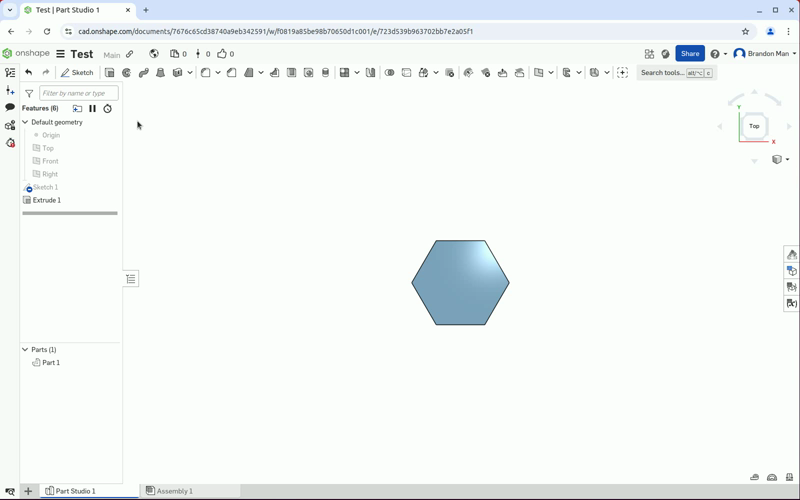
mouse_move(73, 189)
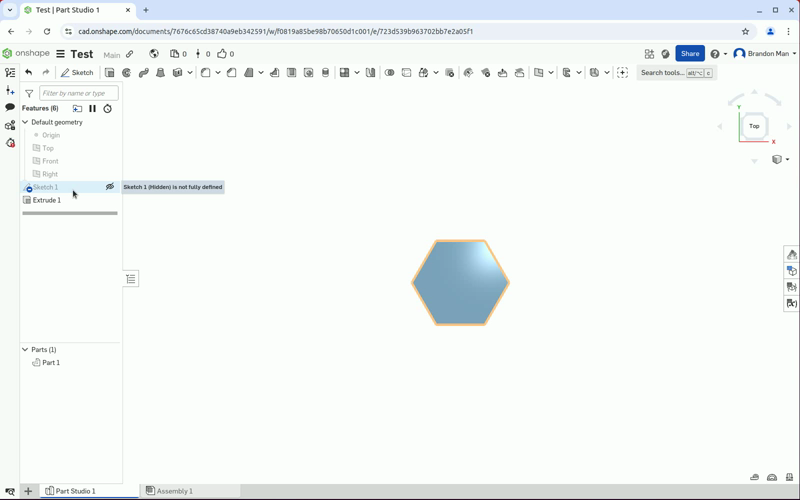
click(73, 189)
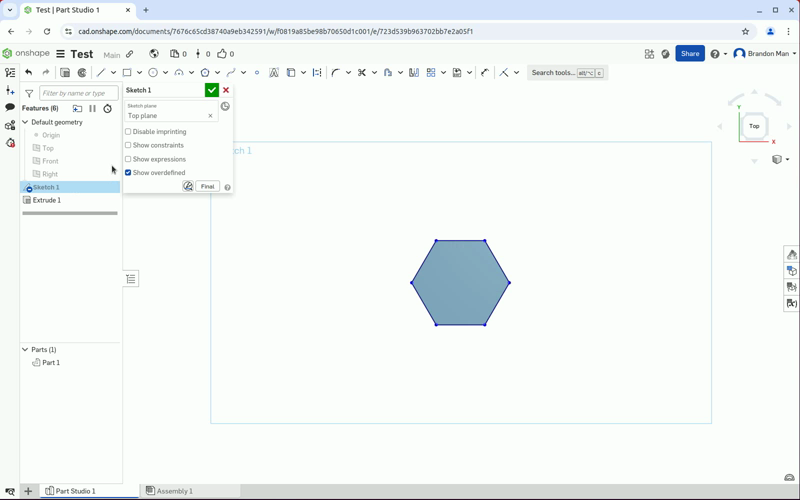
mouse_move(229, 92)
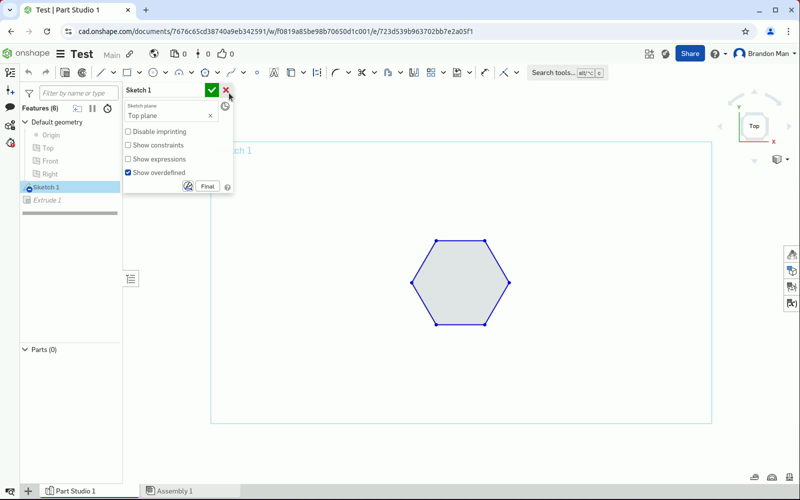
click(229, 92)
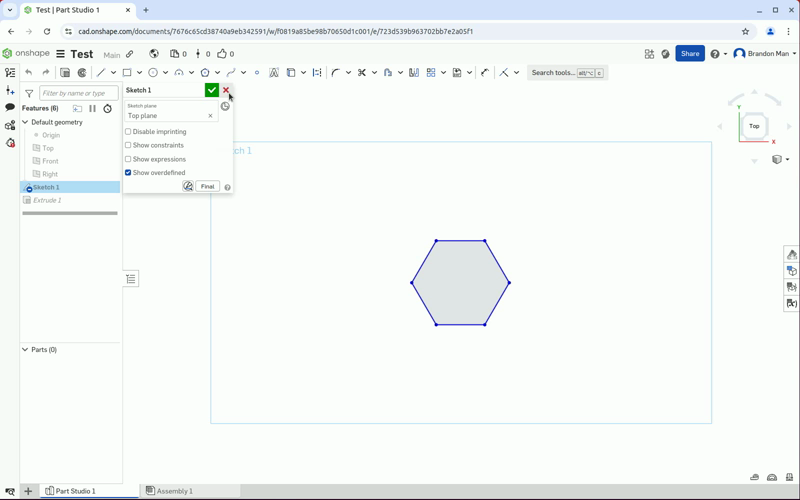
key(shift+s)
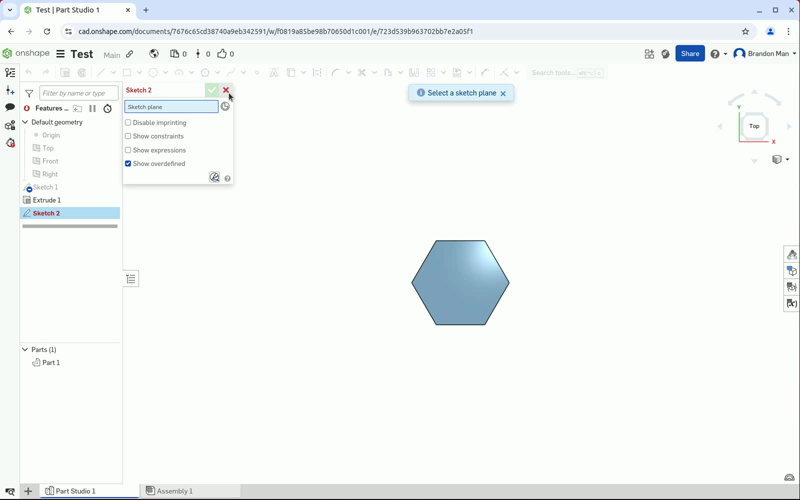
mouse_move(73, 150)
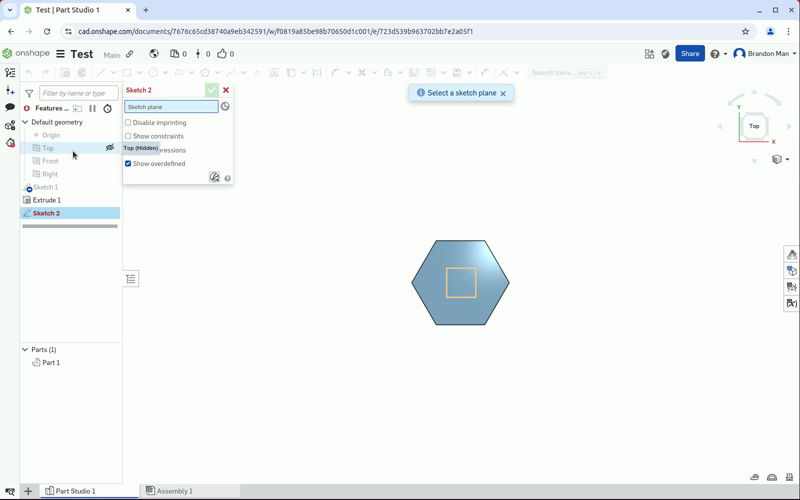
click(73, 150)
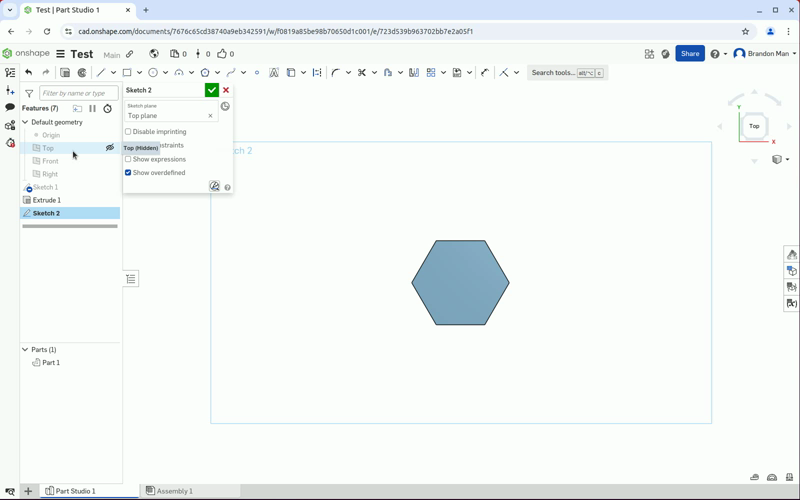
mouse_move(73, 352)
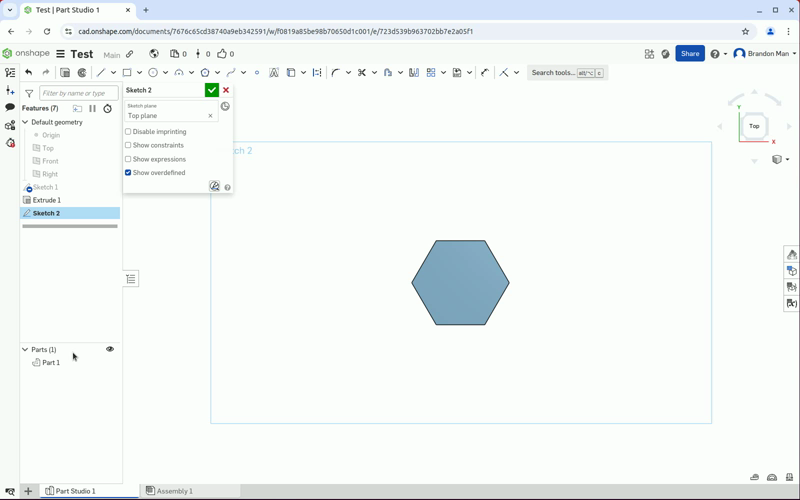
key(y)
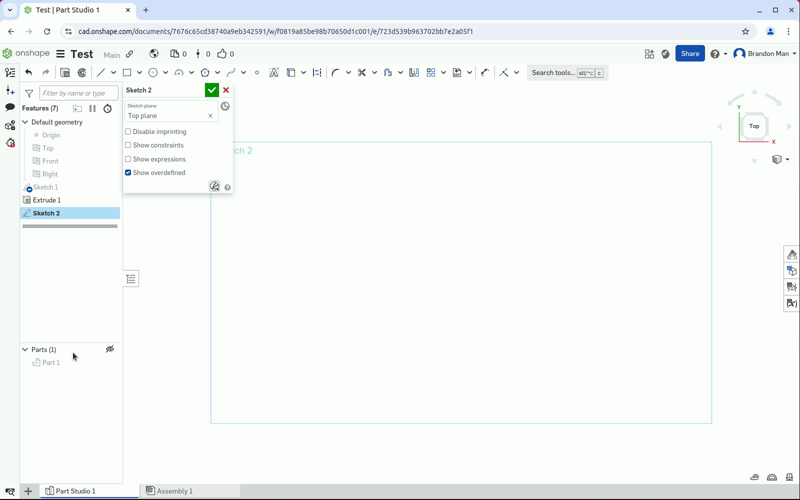
key(c)
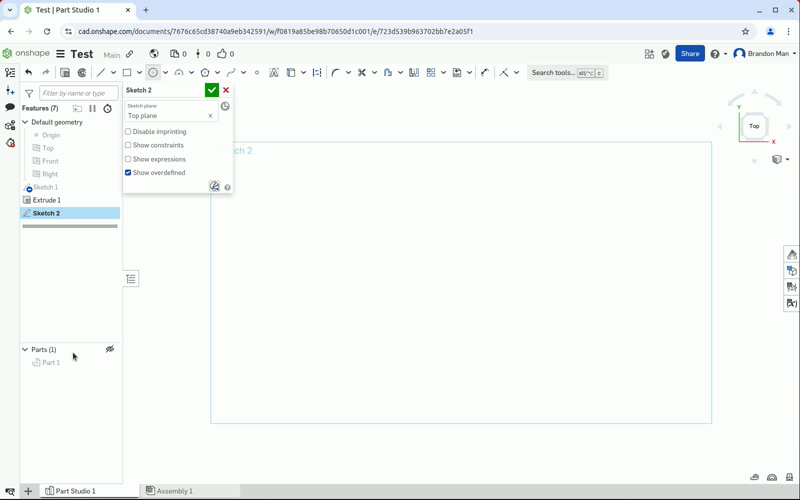
key_down(shift)
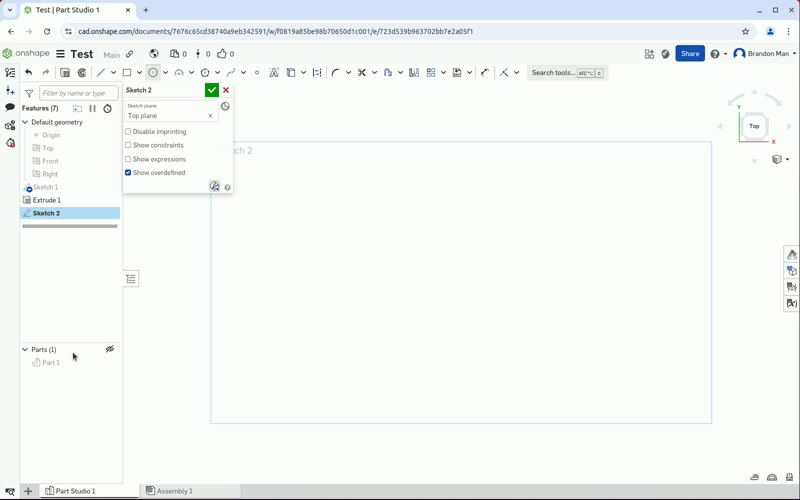
mouse_move(461, 282)
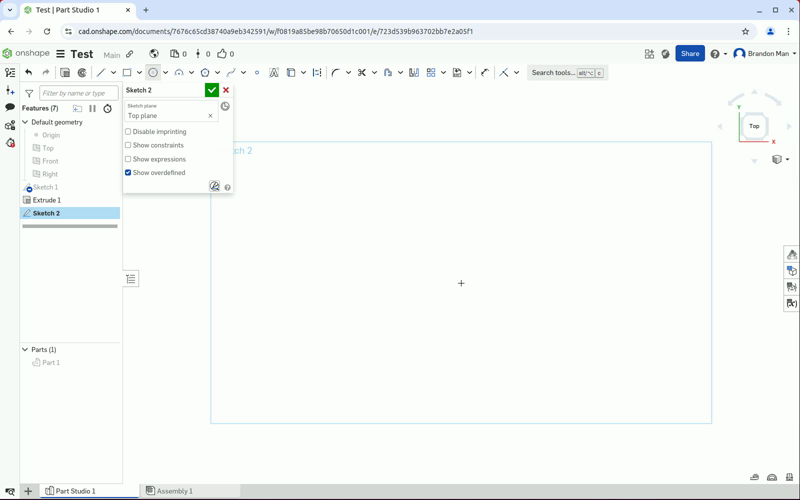
click(461, 282)
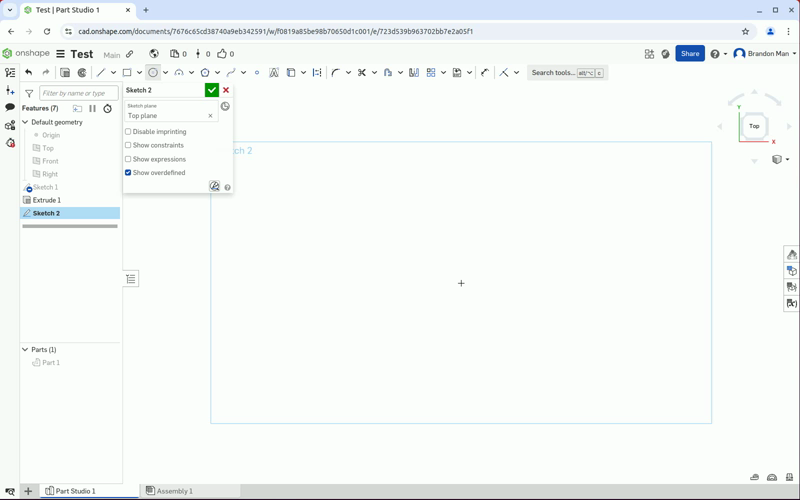
key_up(shift)
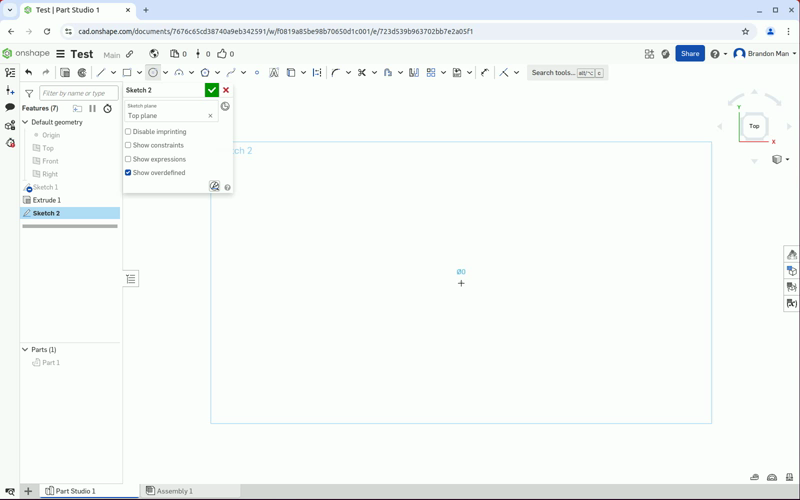
mouse_move(504, 282)
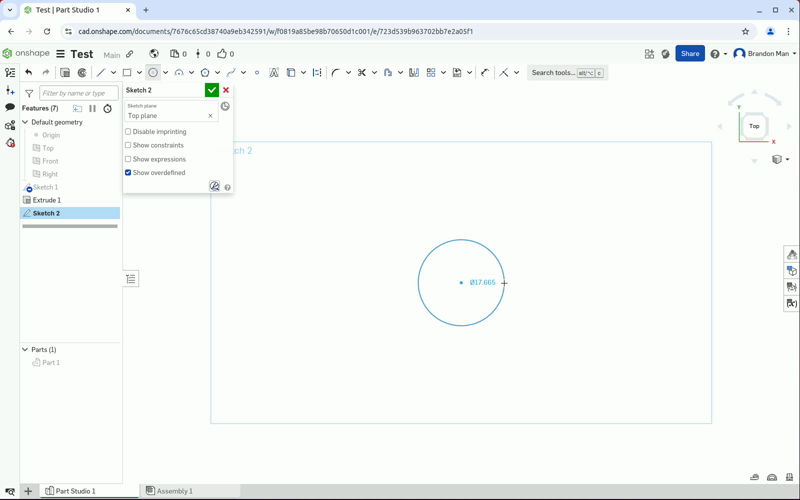
click(504, 282)
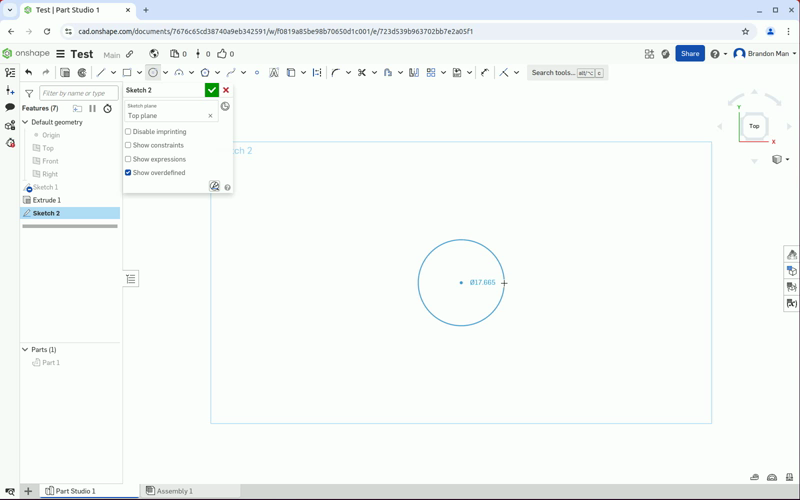
key(esc)
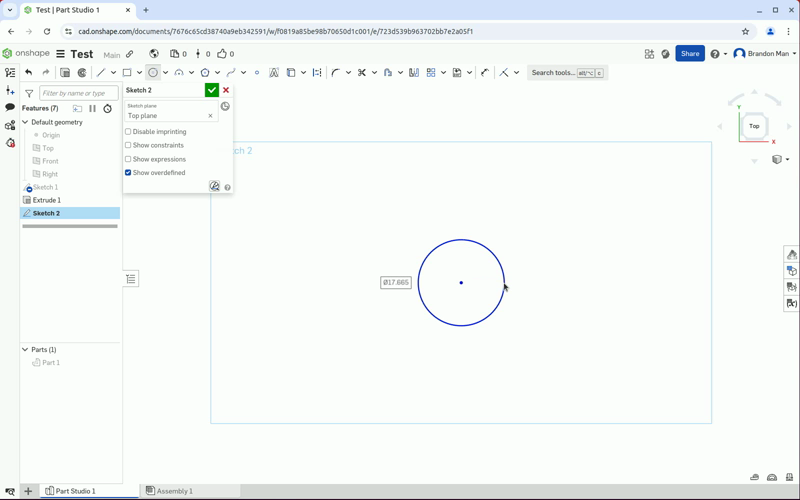
mouse_move(452, 270)
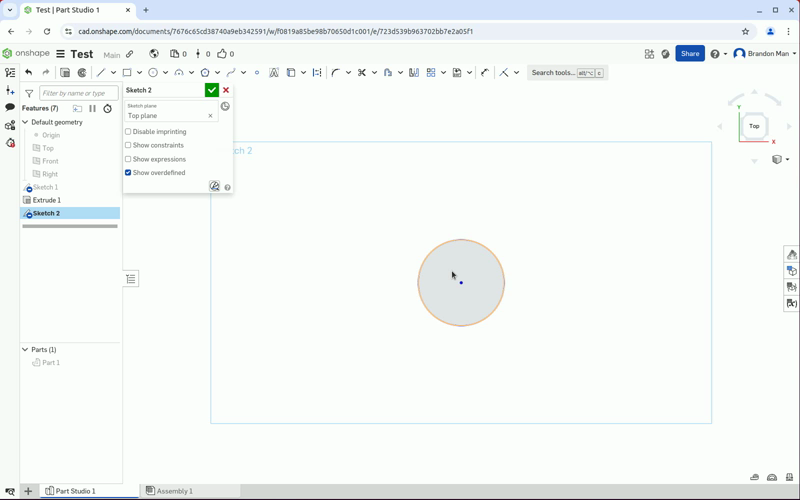
click(452, 270)
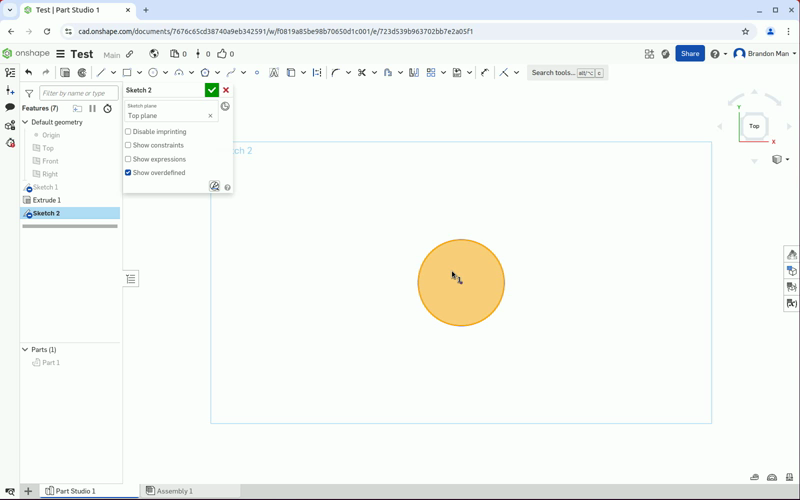
mouse_move(73, 352)
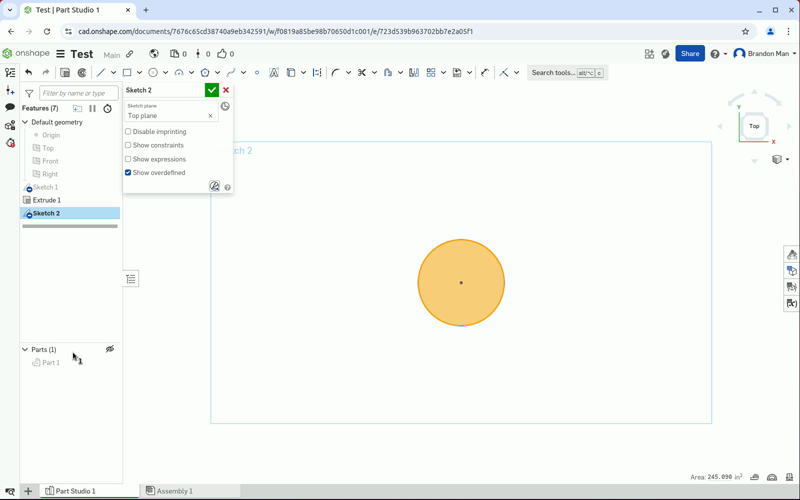
key(shift+y)
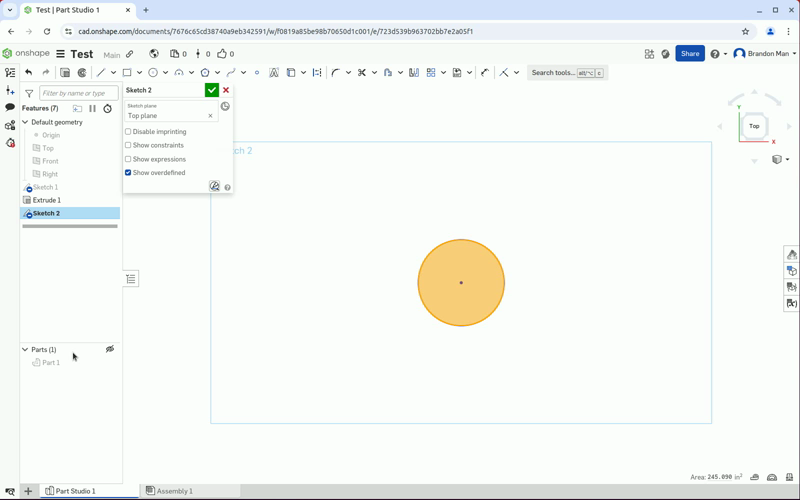
key(shift+e)
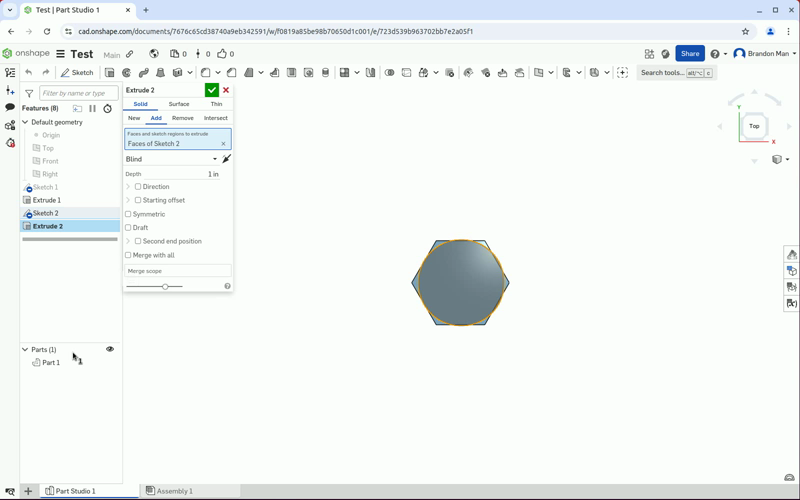
mouse_move(143, 106)
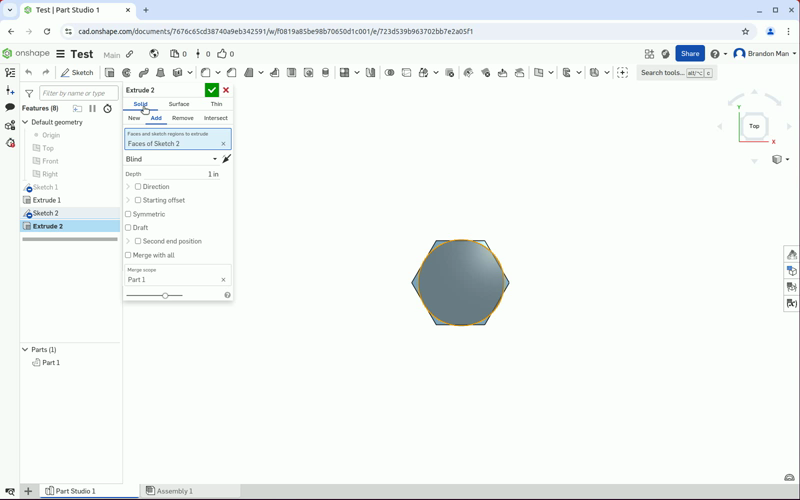
click(143, 106)
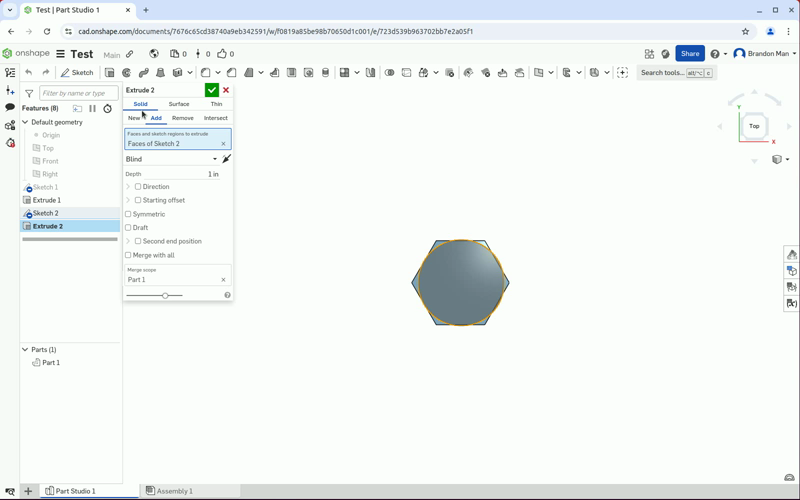
mouse_move(137, 120)
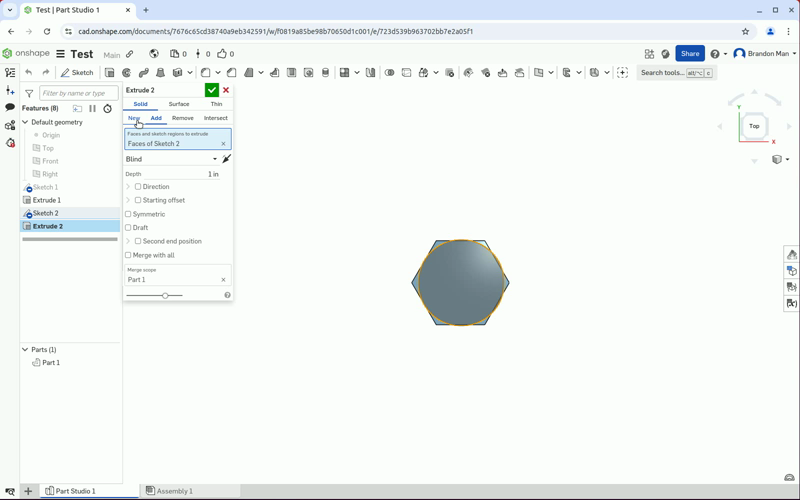
click(137, 120)
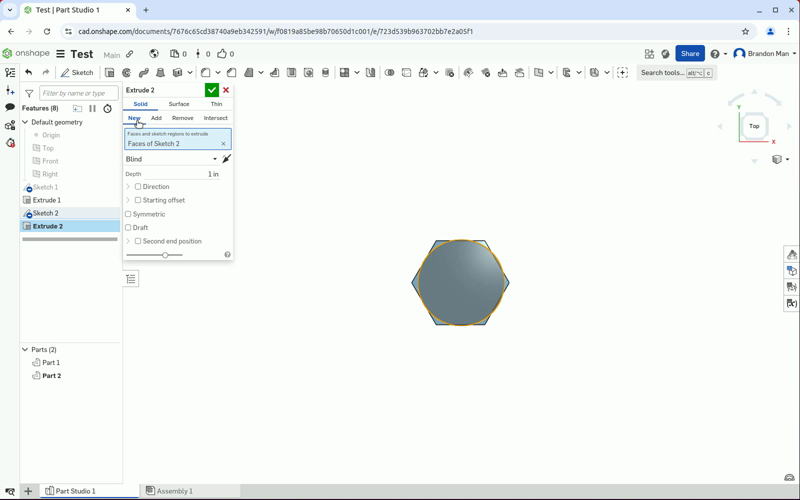
key(tab, 4)
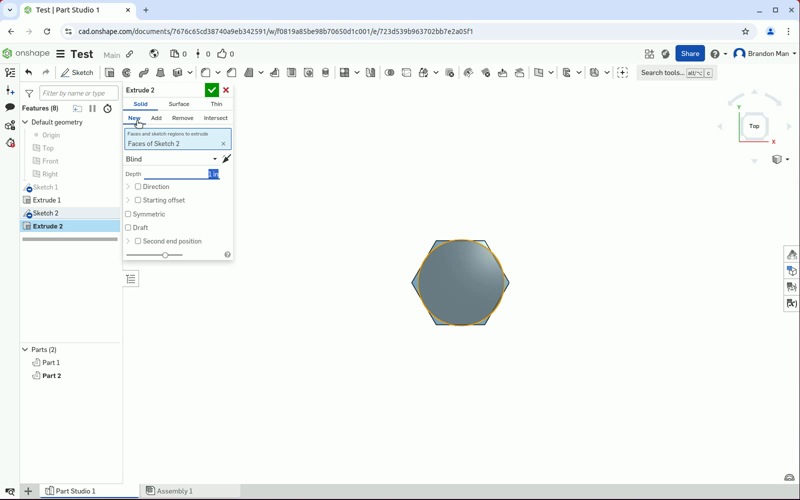
text(23.108)
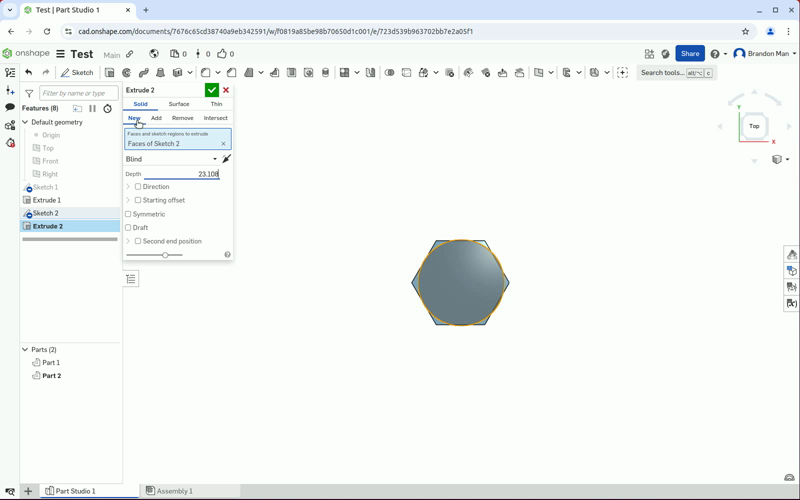
key(tab, 3)
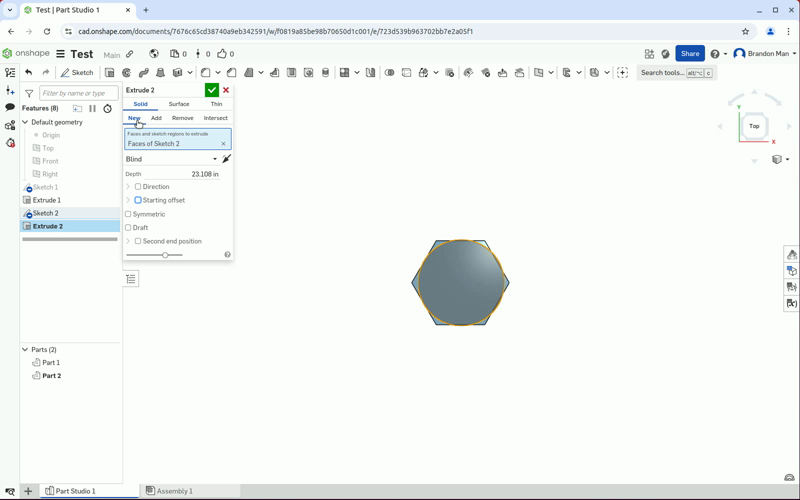
key(tab, 2)
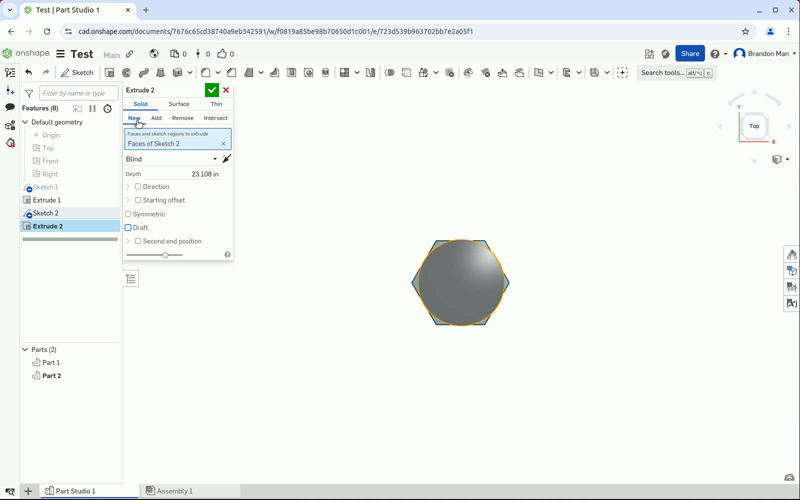
key(space)
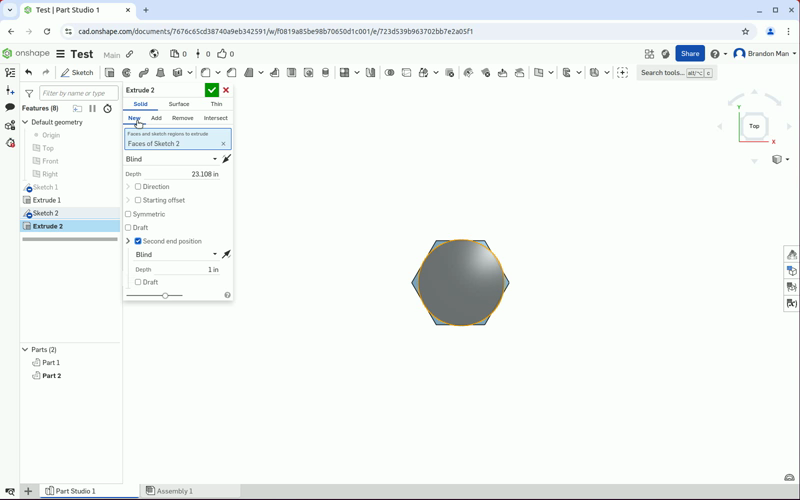
key(tab, 3)
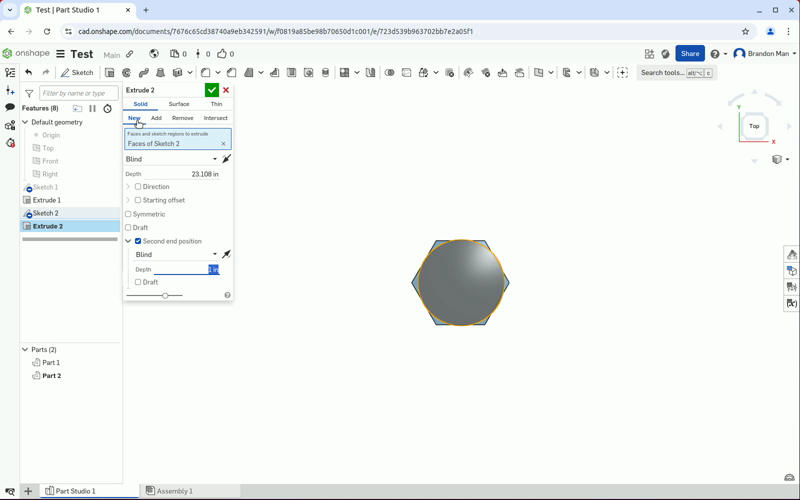
text(13.961)
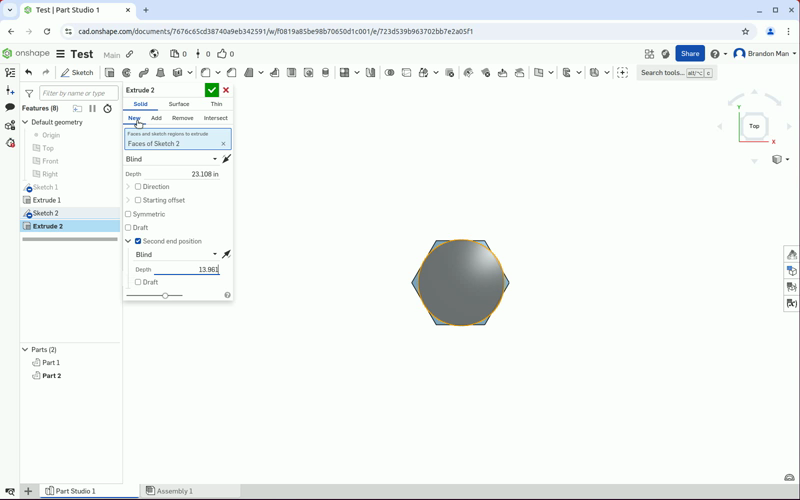
key(enter)
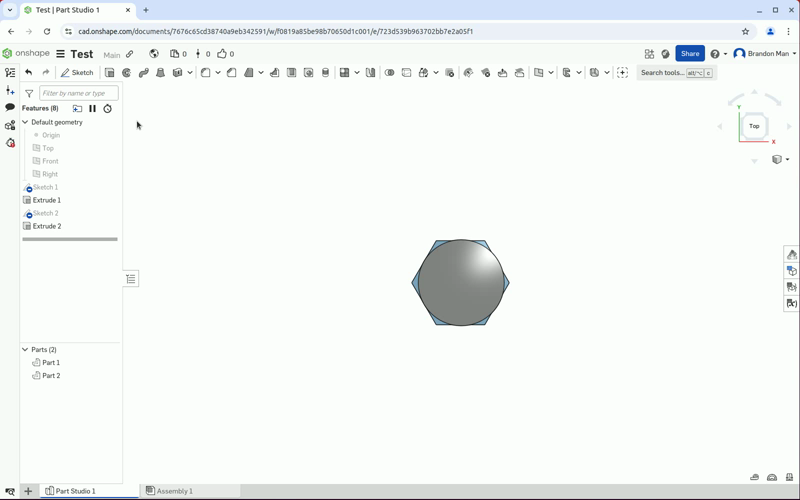
key(shift+h)
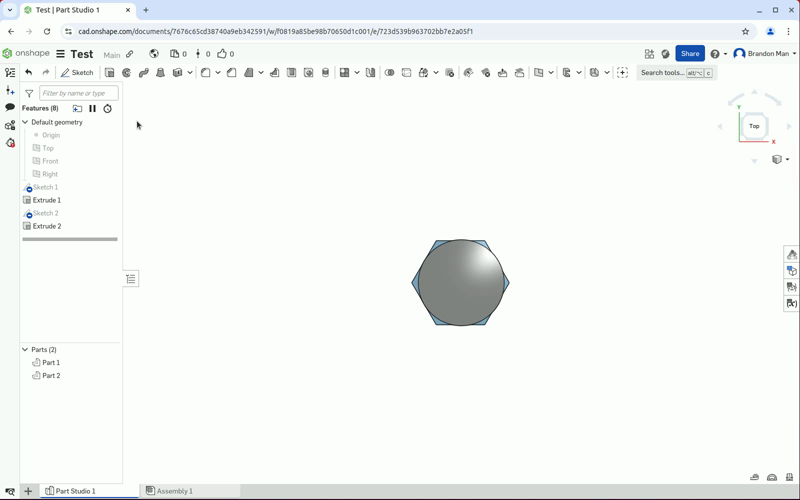
key(shift+h)
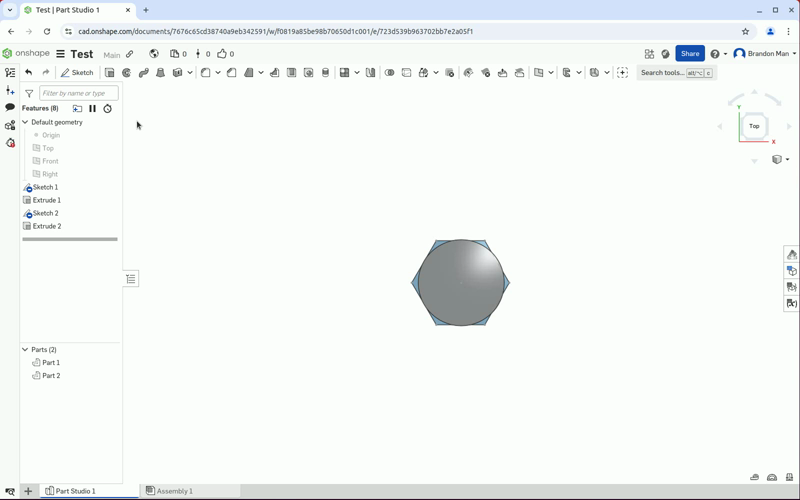
key(shift+7)
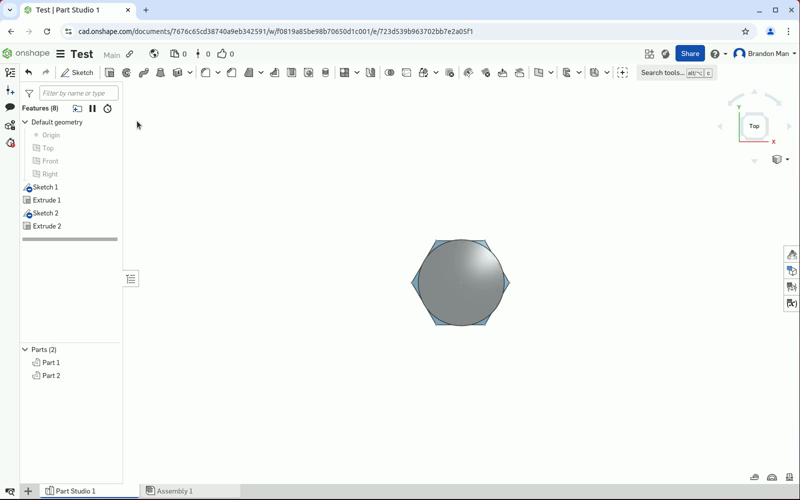
key(up, 3)
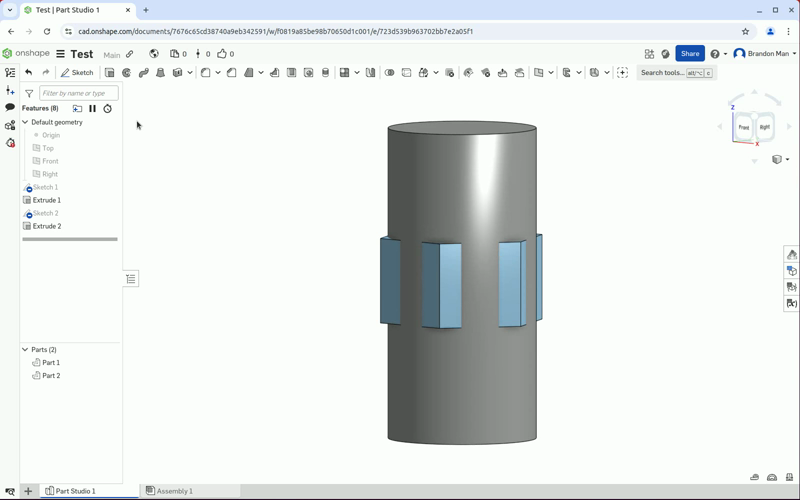
key(left, 3)
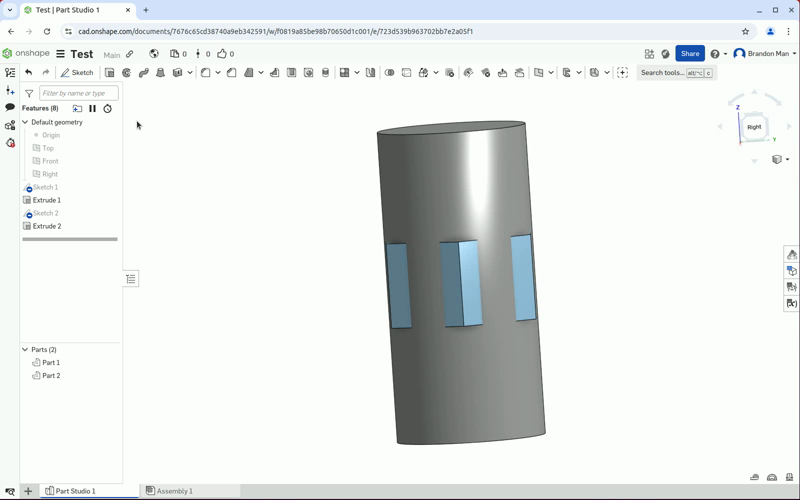
key(right, 3)
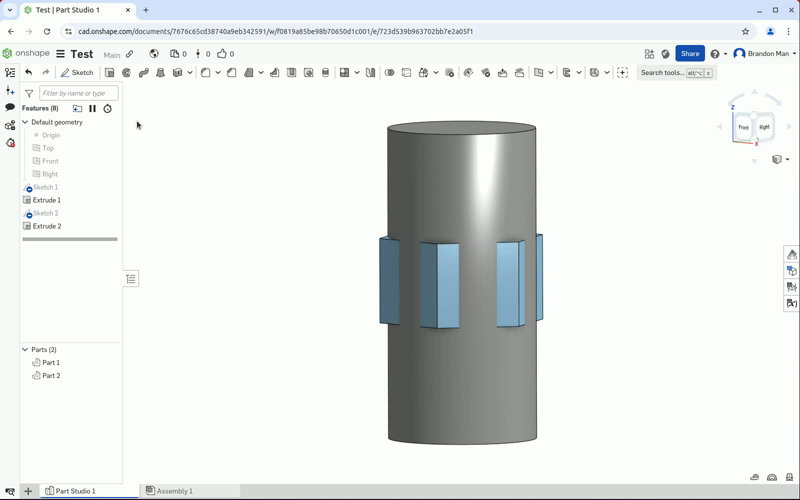
key(down, 3)
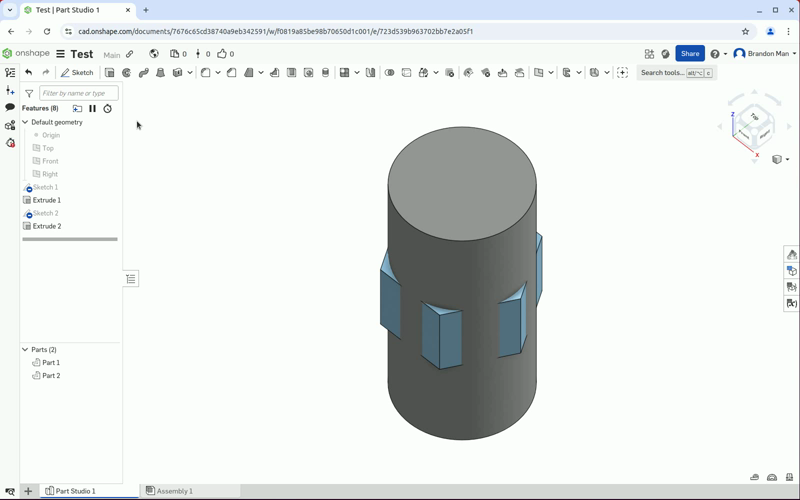
mouse_move(73, 189)
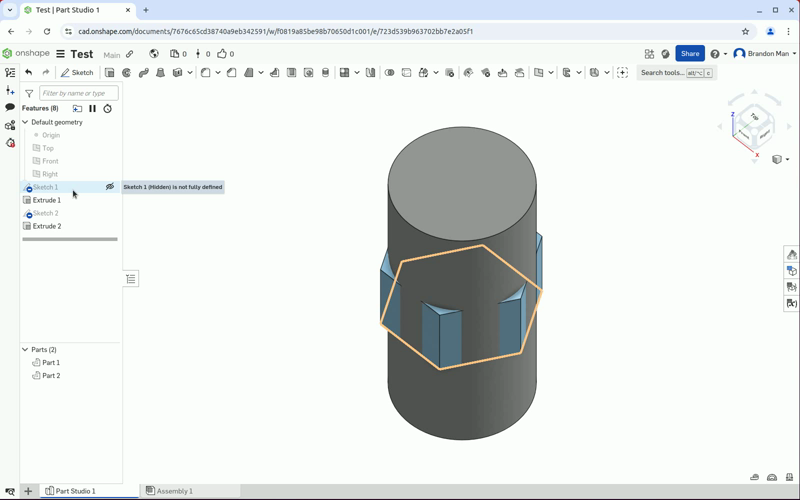
click(73, 189)